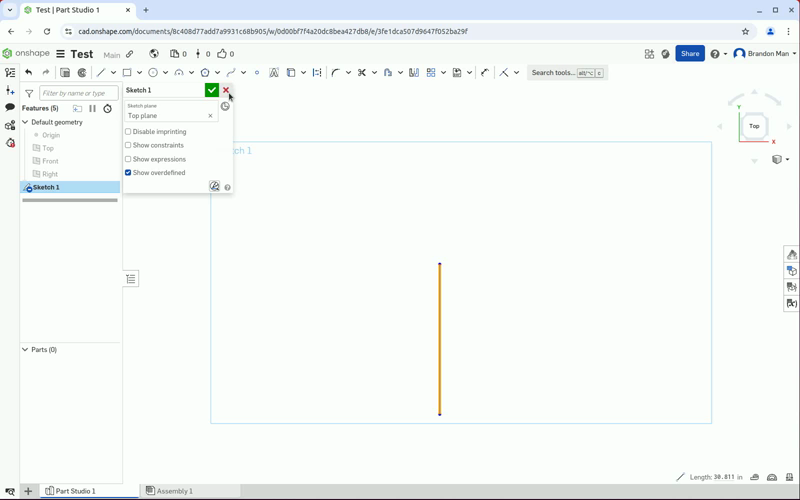
key(shift+h)
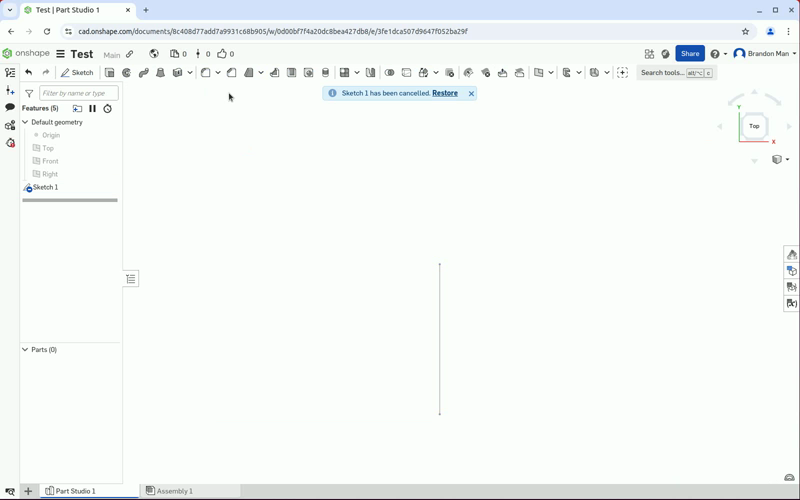
key(shift+s)
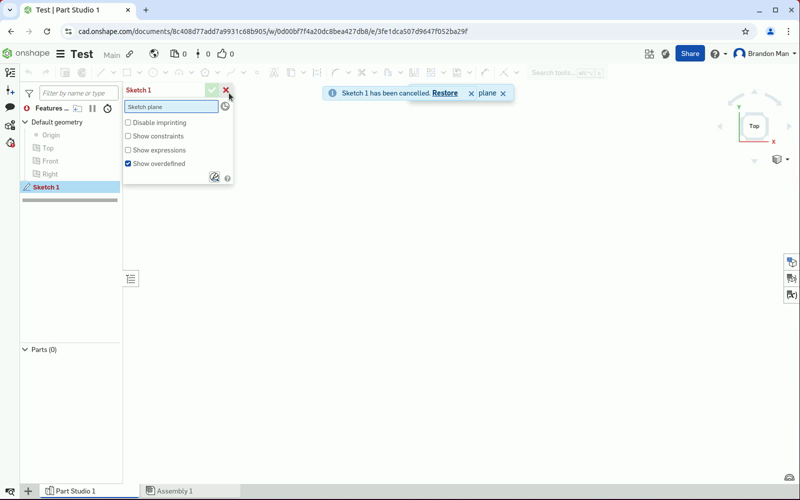
mouse_move(73, 150)
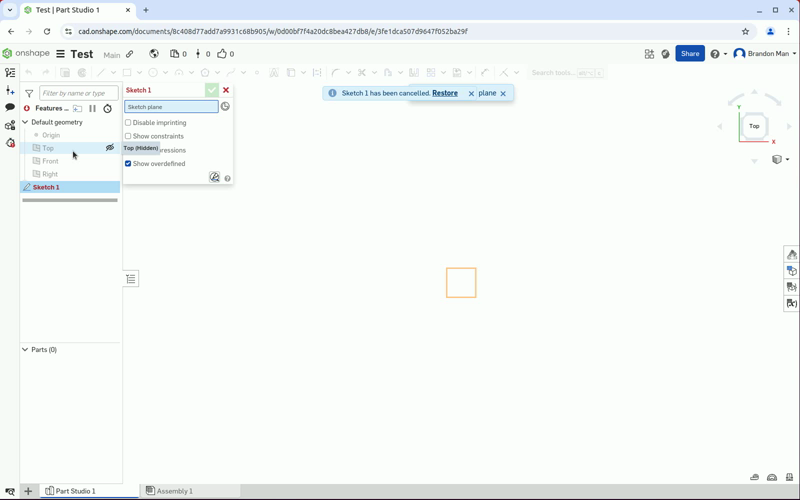
click(73, 150)
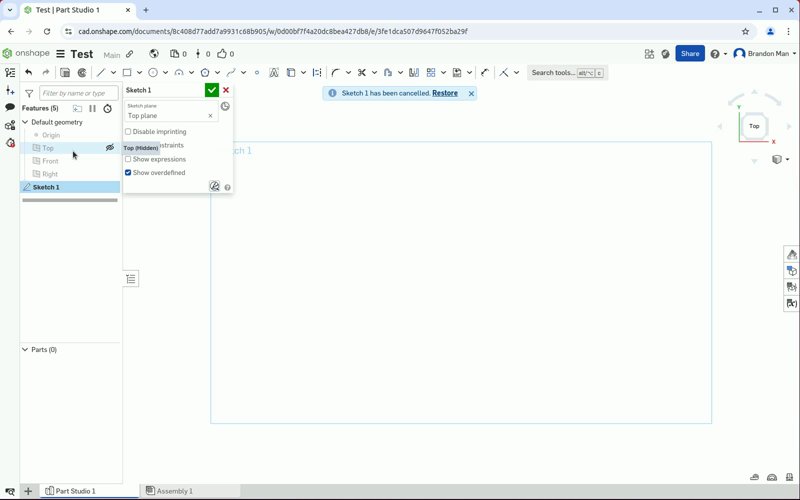
mouse_move(73, 352)
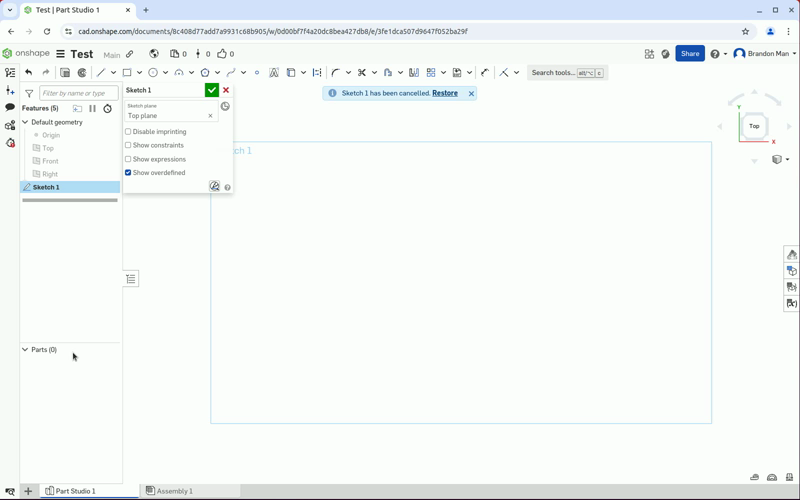
key(y)
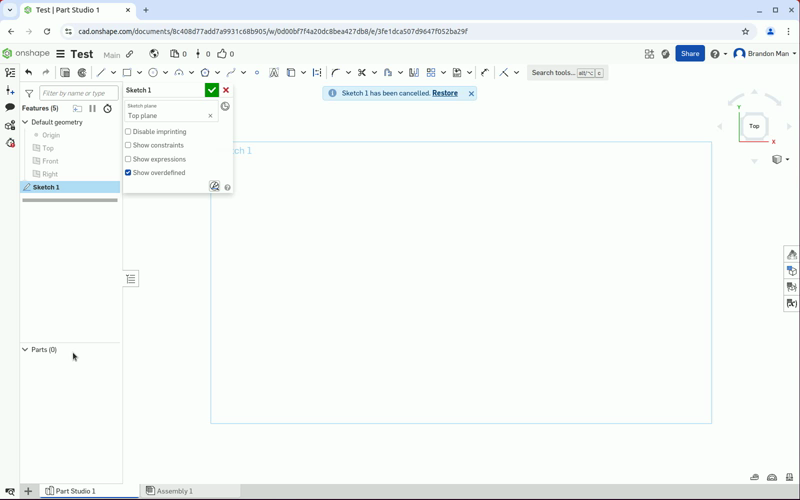
key(l)
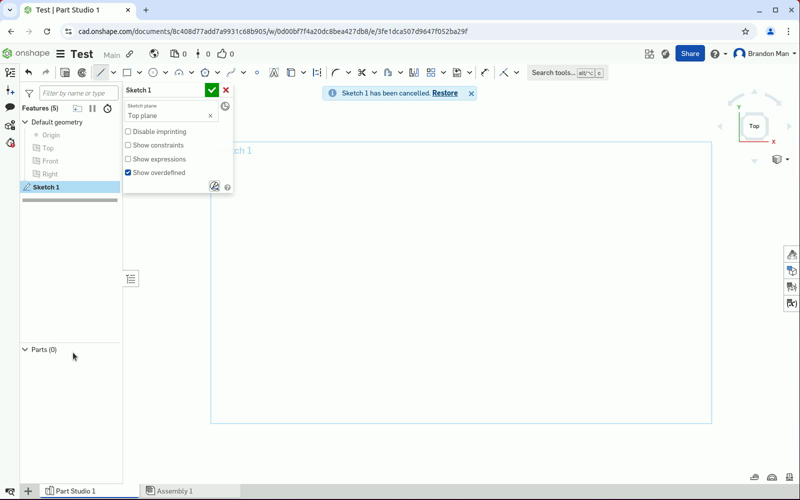
key_down(shift)
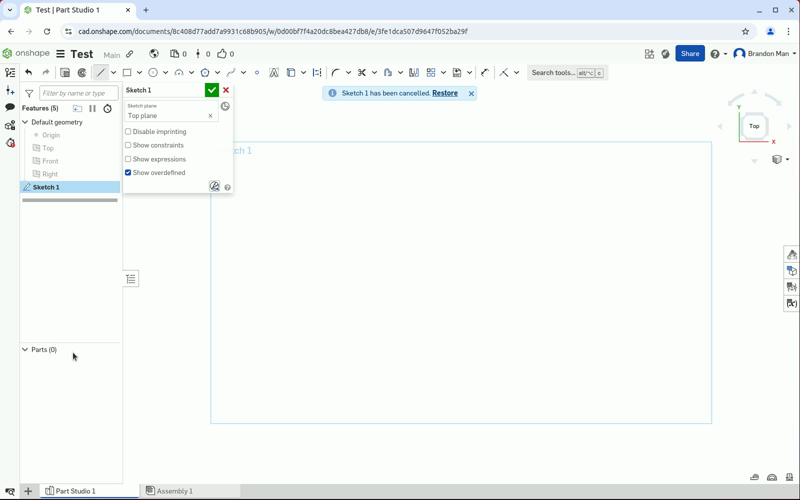
mouse_move(348, 352)
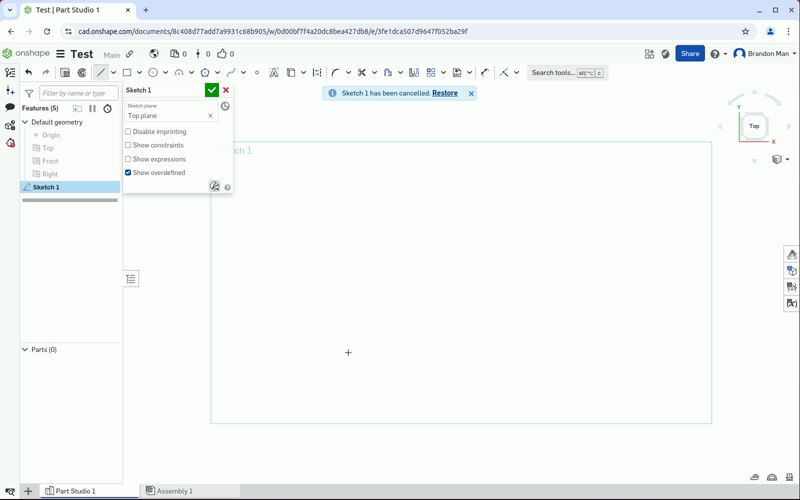
click(348, 352)
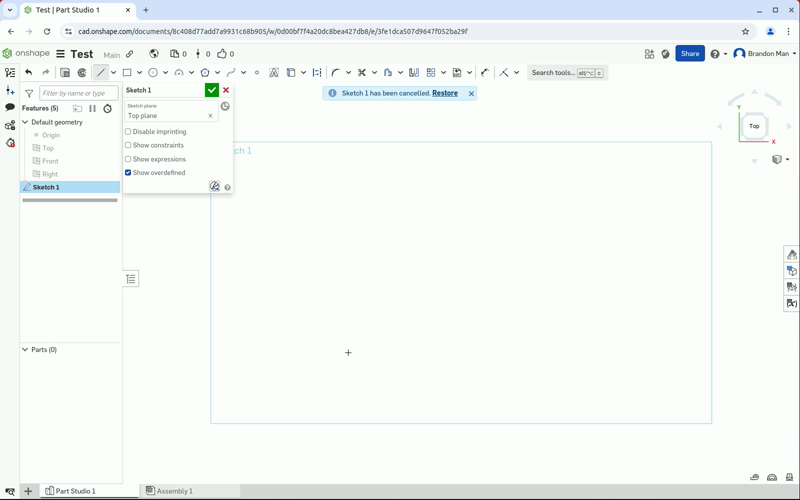
key_up(shift)
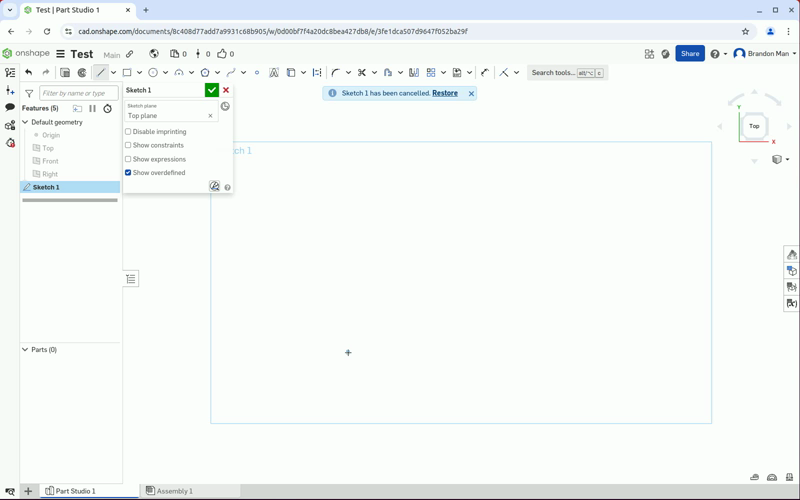
key_down(shift)
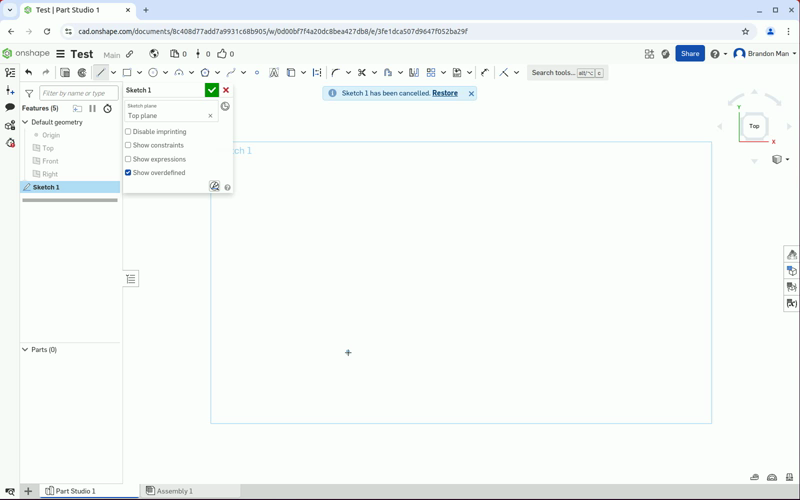
mouse_move(572, 352)
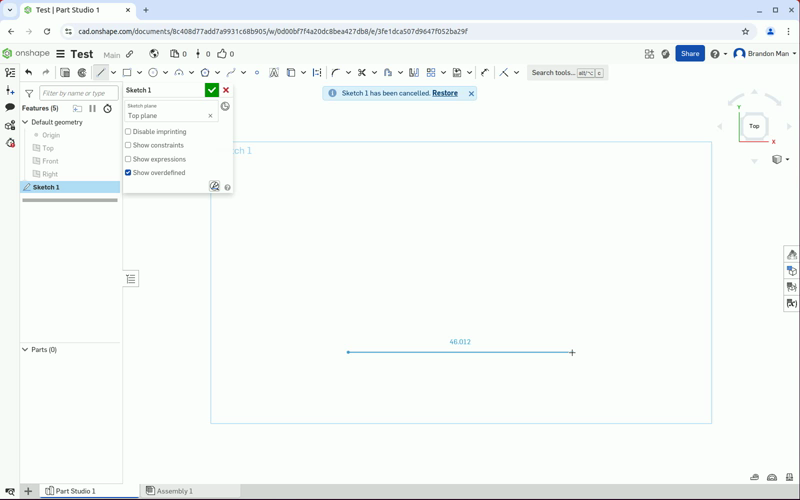
click(572, 352)
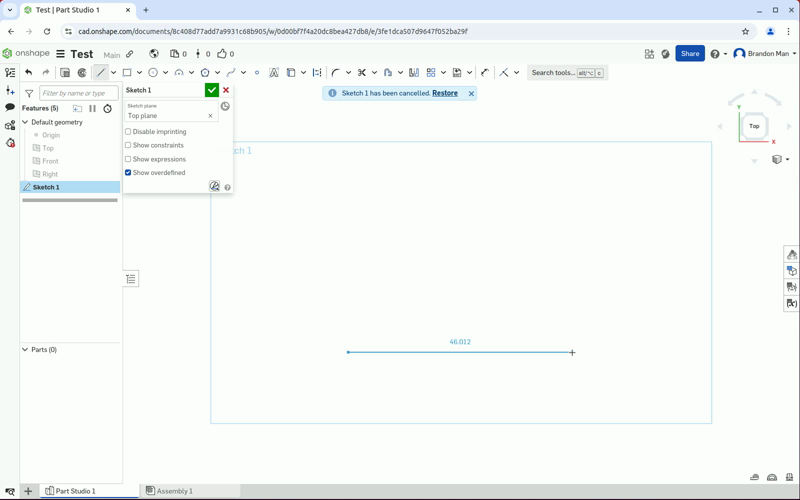
key_up(shift)
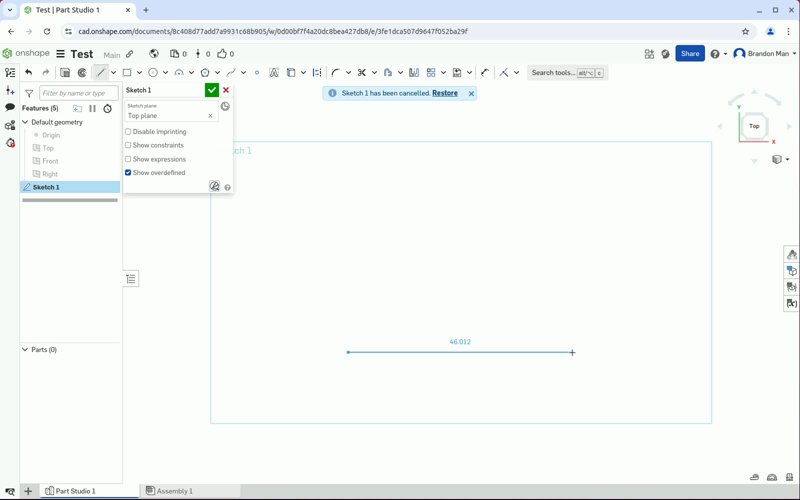
key_down(shift)
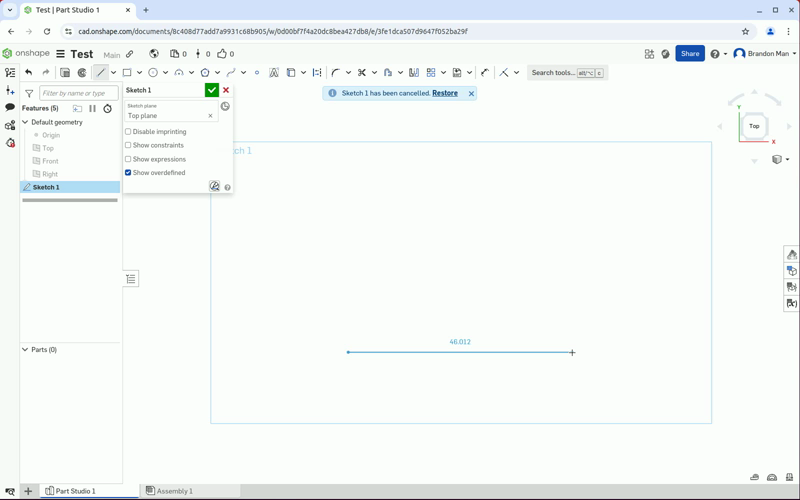
mouse_move(572, 213)
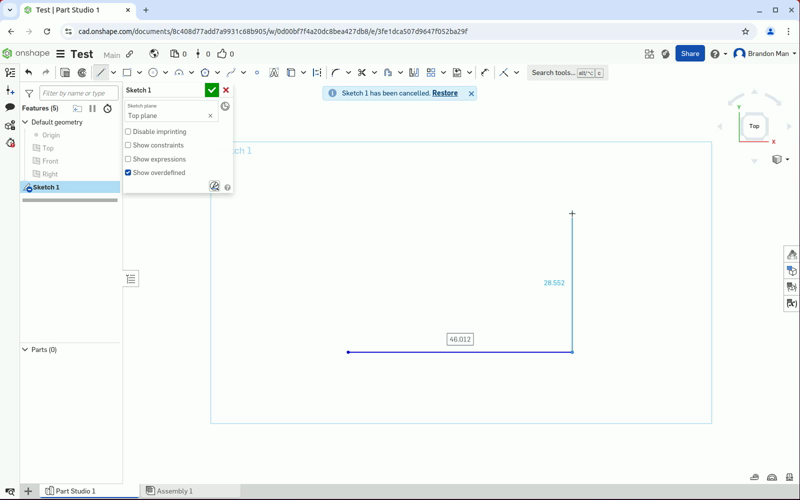
click(572, 213)
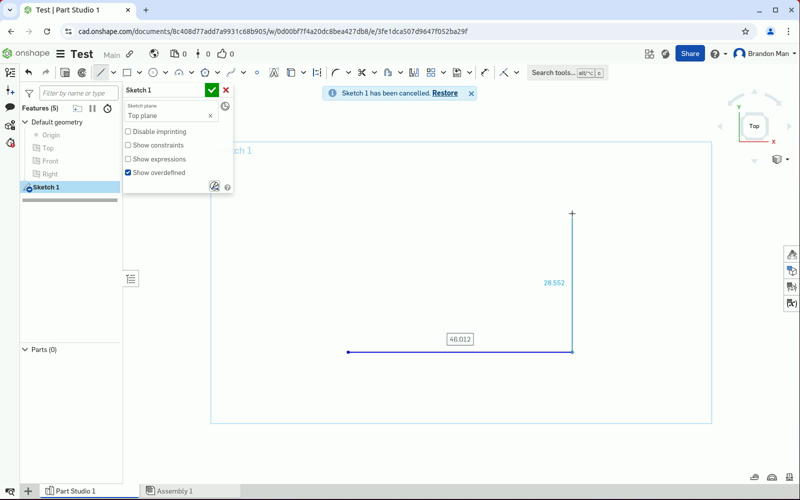
key_up(shift)
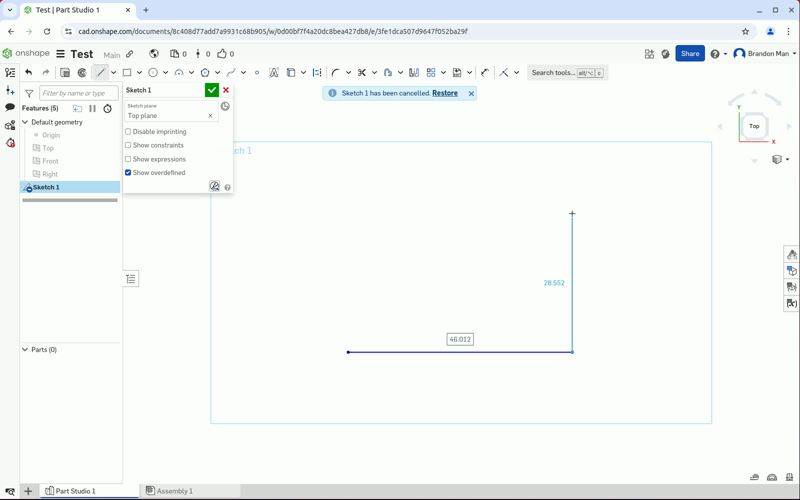
key_down(shift)
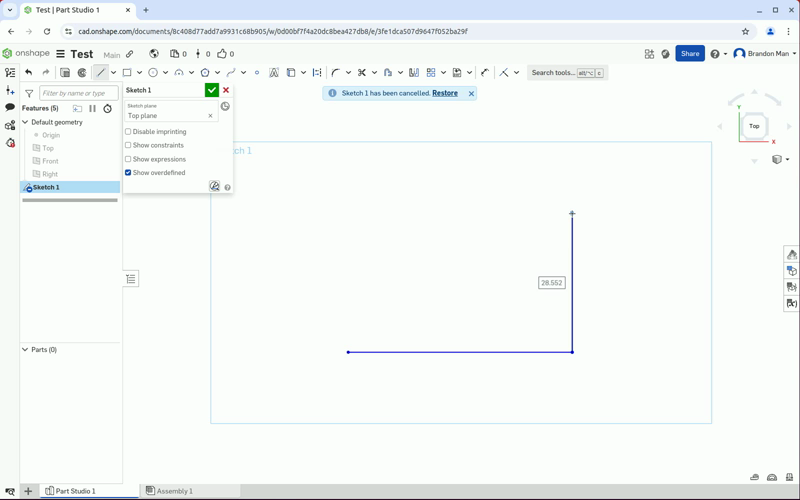
mouse_move(348, 213)
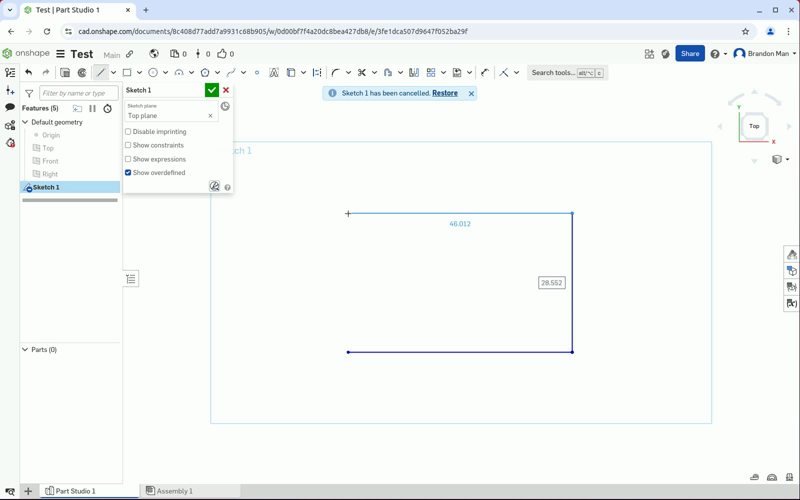
click(348, 213)
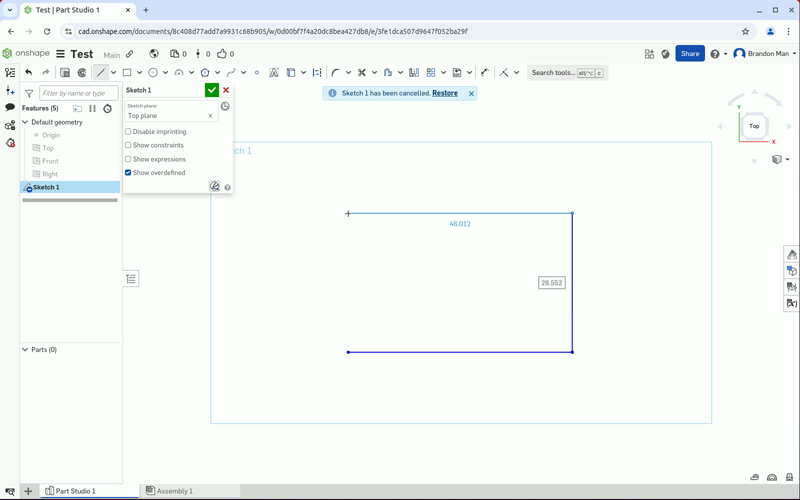
key_up(shift)
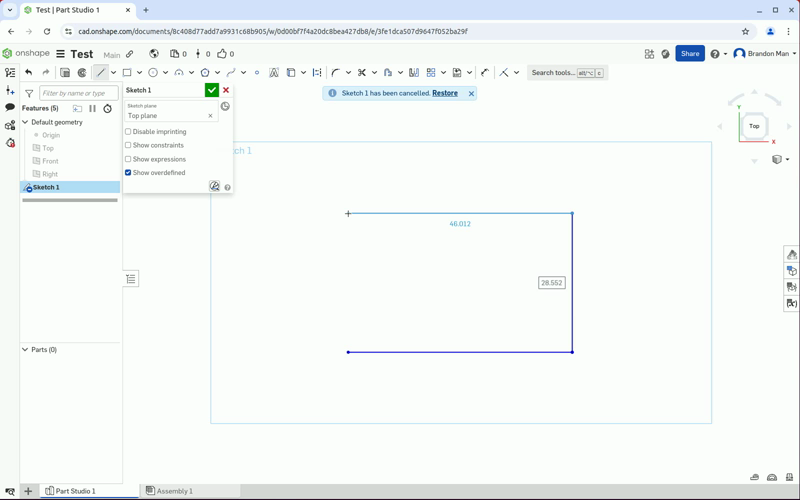
key_down(shift)
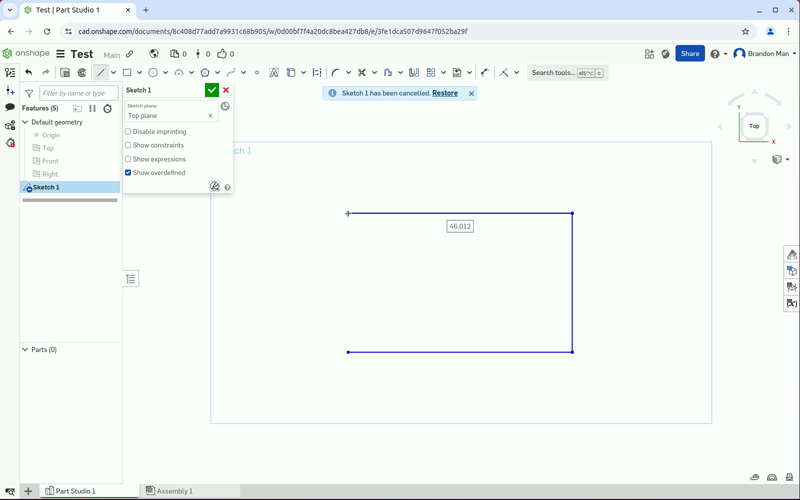
mouse_move(348, 352)
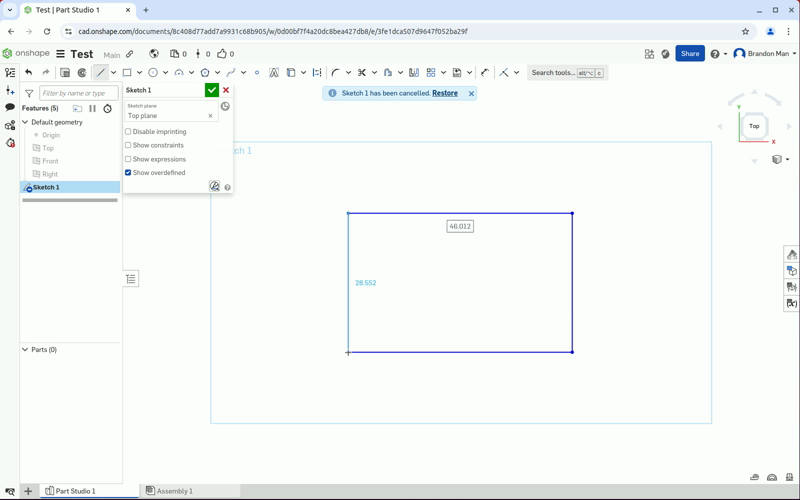
key_up(shift)
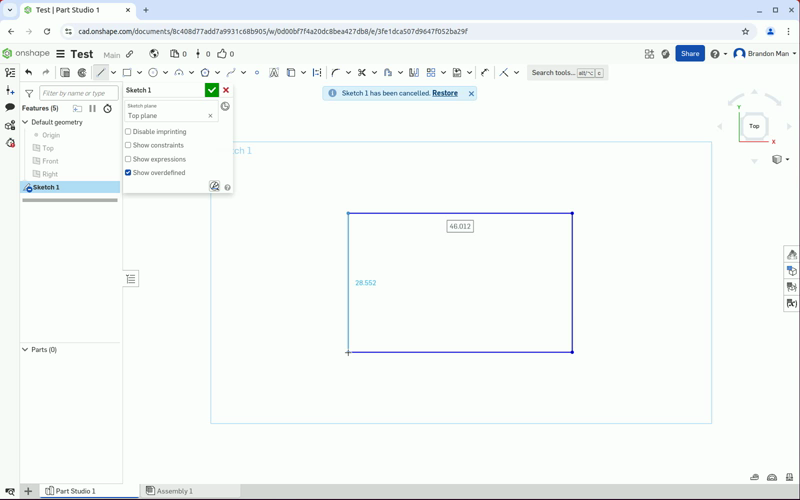
click(348, 352)
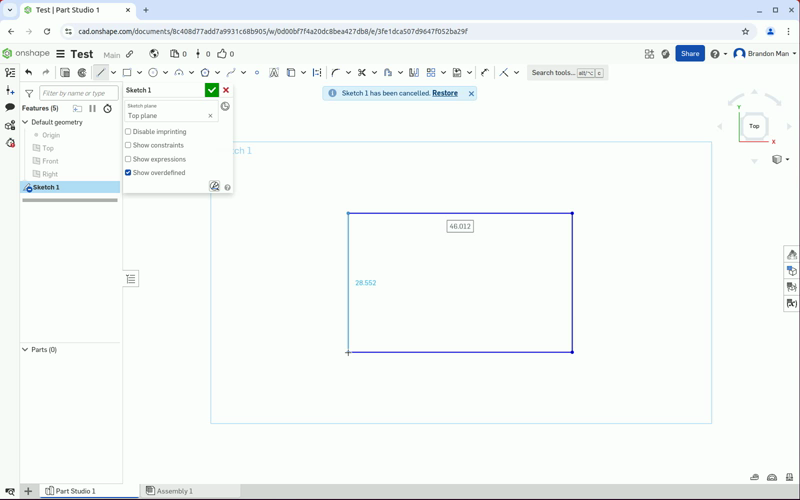
key(esc)
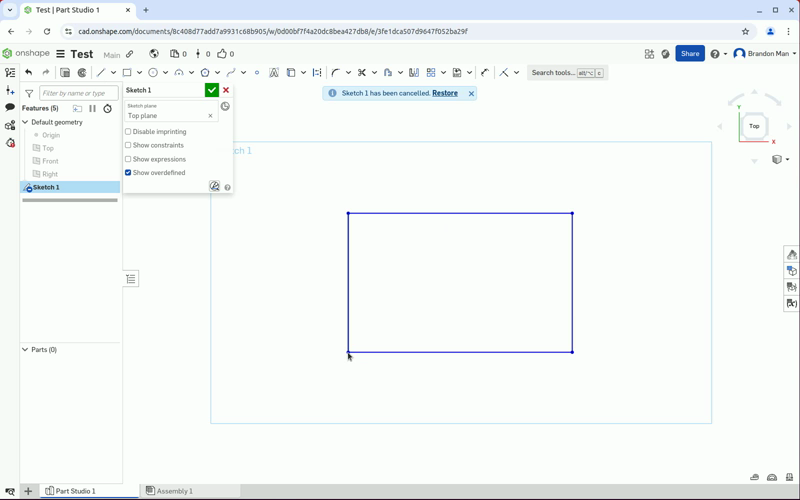
mouse_move(497, 317)
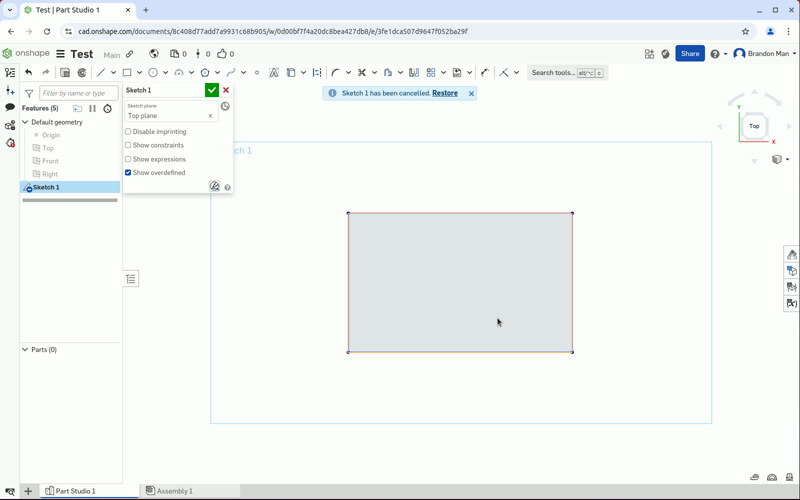
click(497, 317)
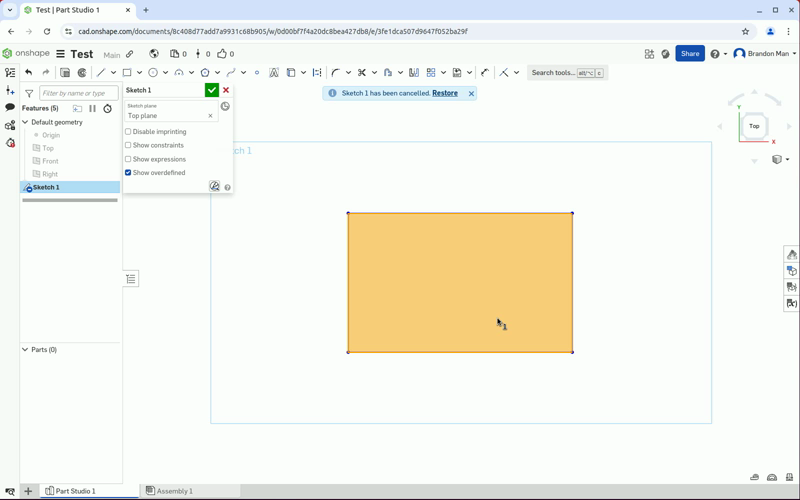
mouse_move(73, 352)
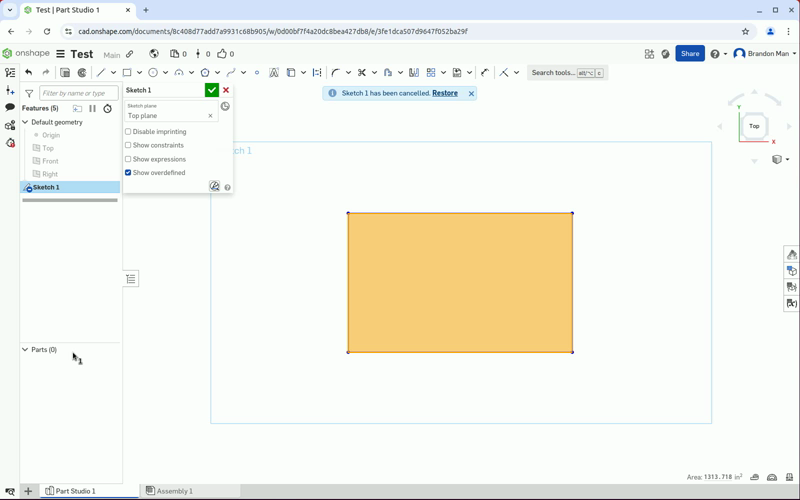
key(shift+y)
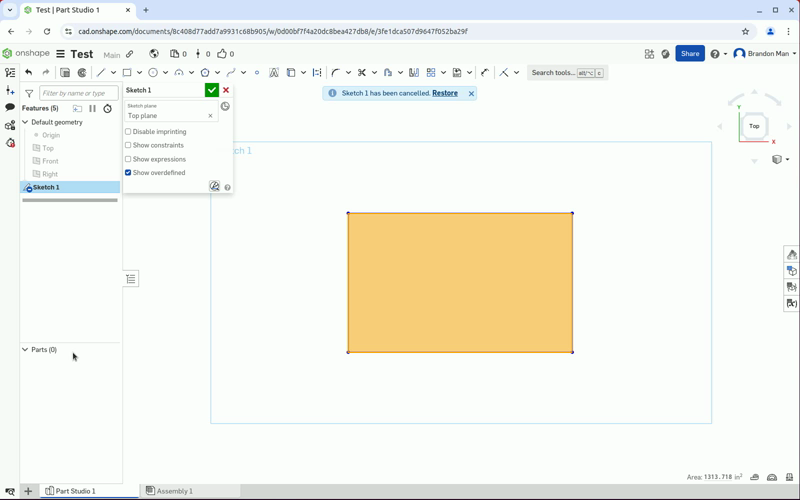
key(shift+e)
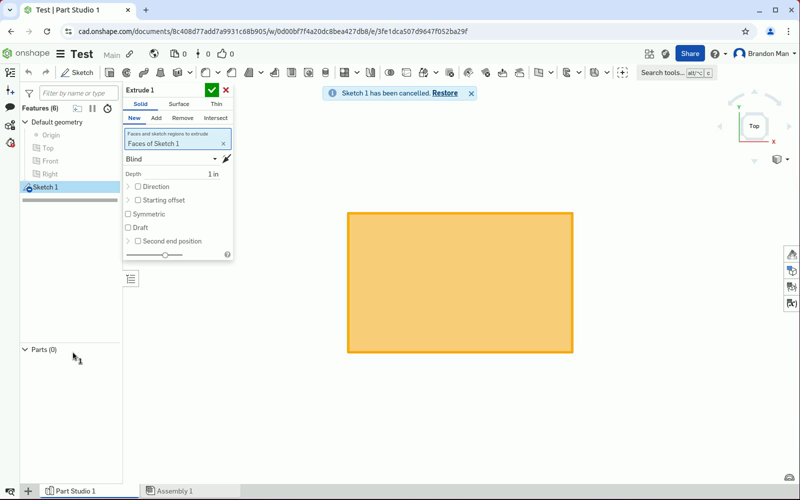
mouse_move(143, 106)
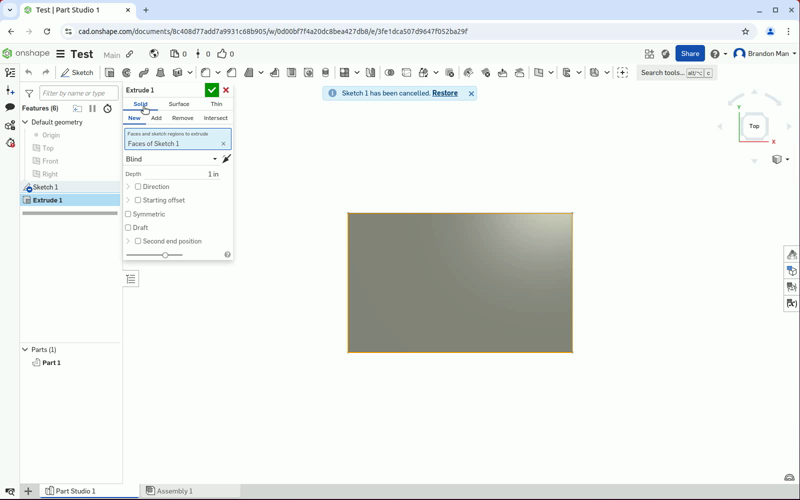
click(143, 106)
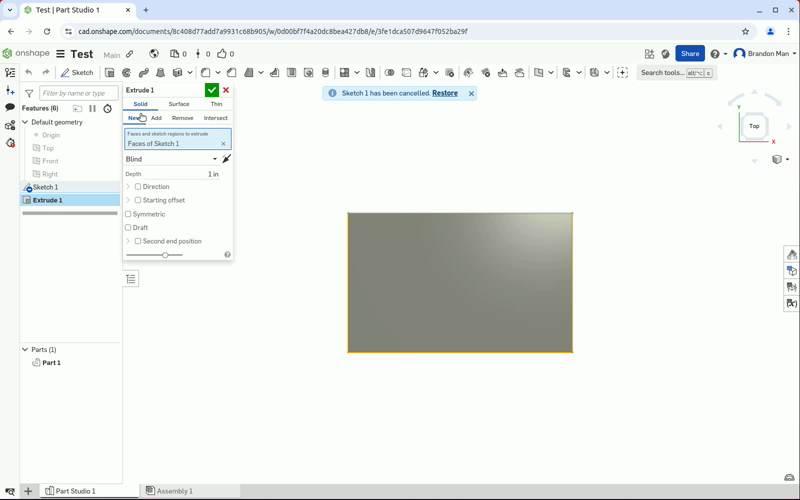
mouse_move(137, 120)
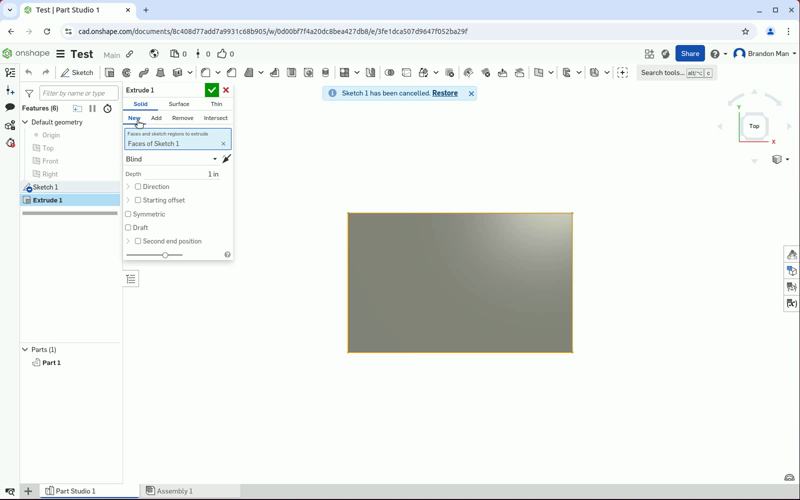
click(137, 120)
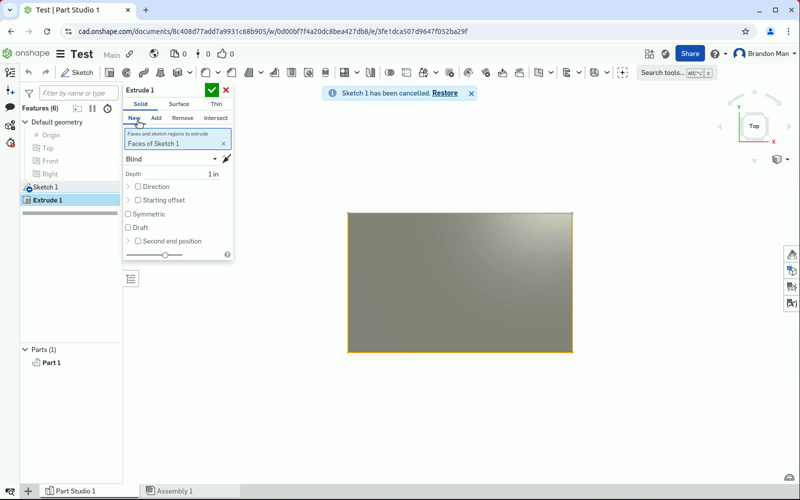
key(tab, 4)
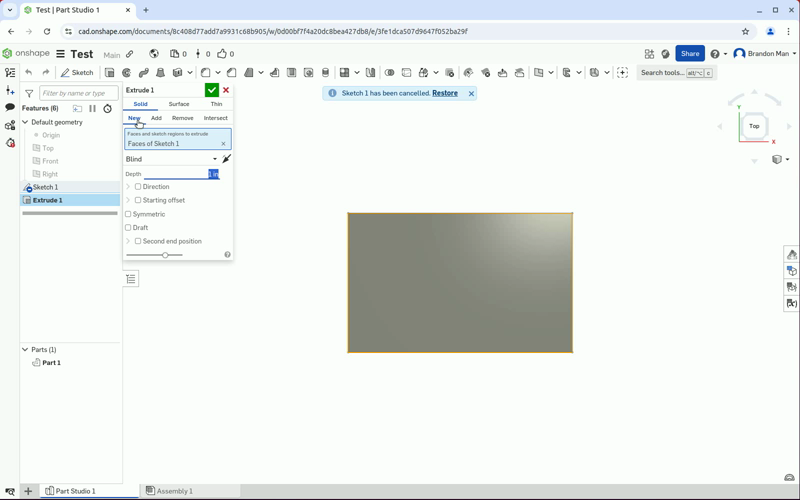
text(1.204)
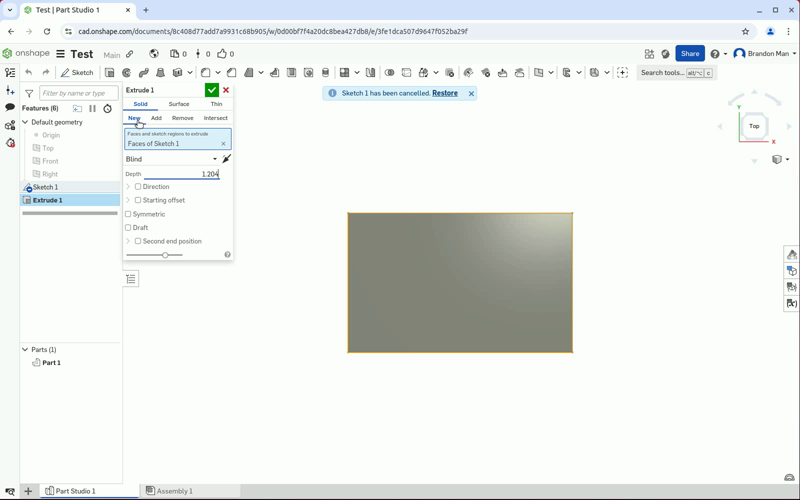
key(enter)
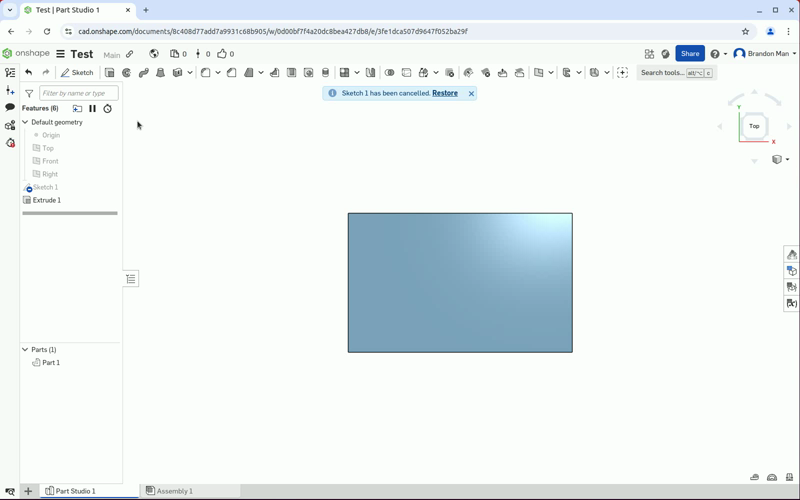
key(shift+h)
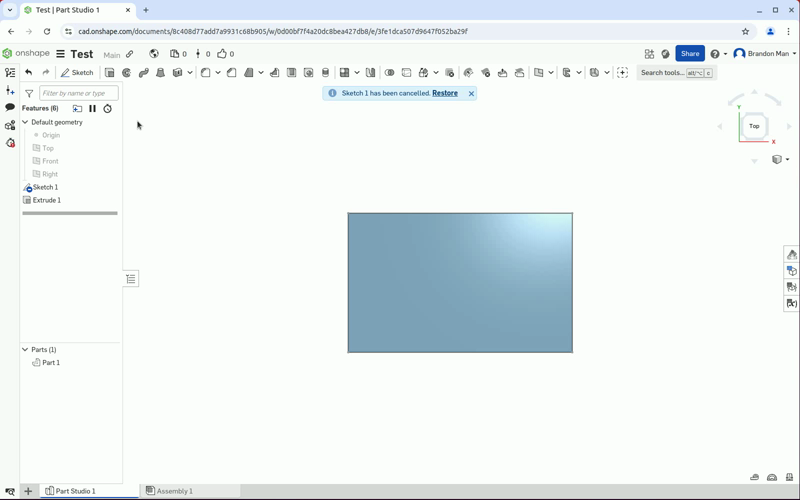
key(shift+h)
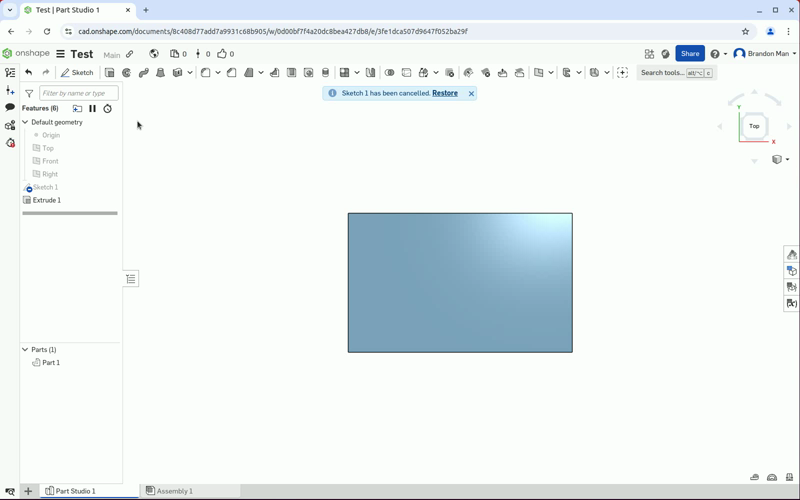
mouse_move(73, 189)
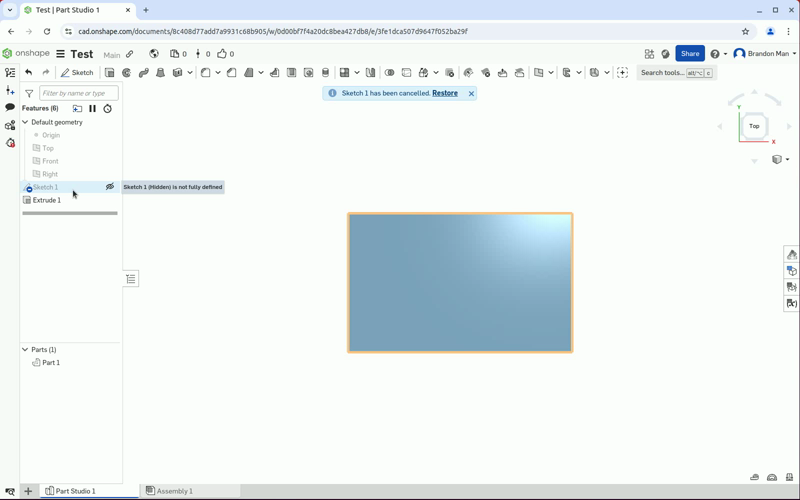
click(73, 189)
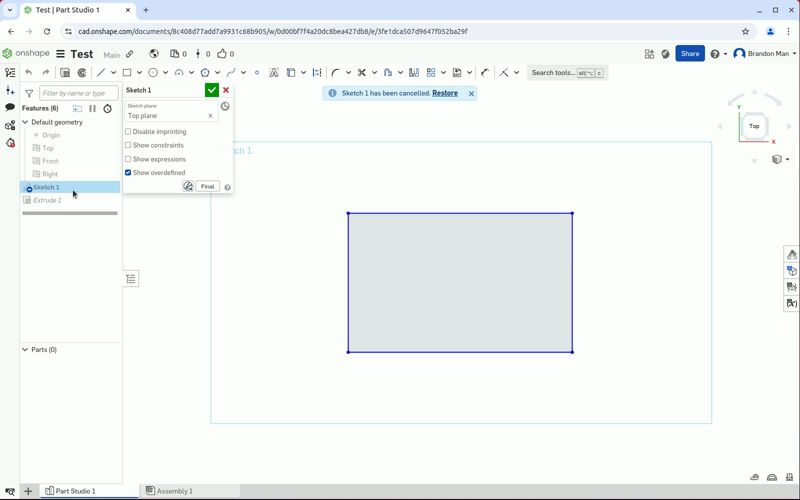
mouse_move(229, 92)
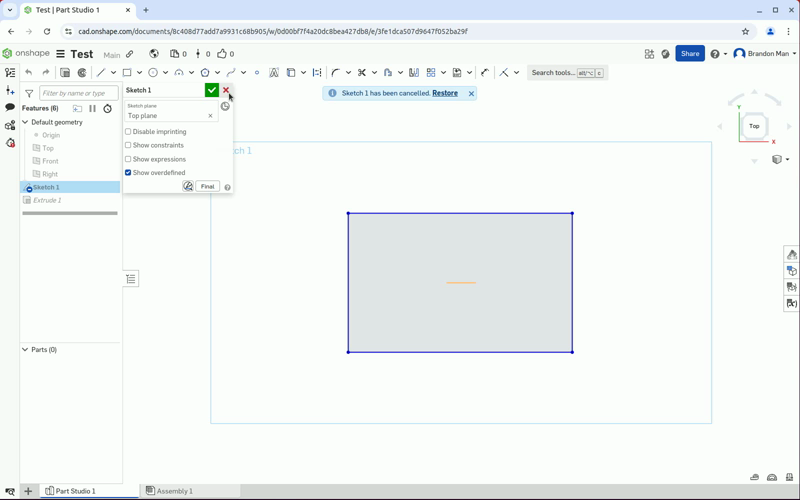
click(229, 92)
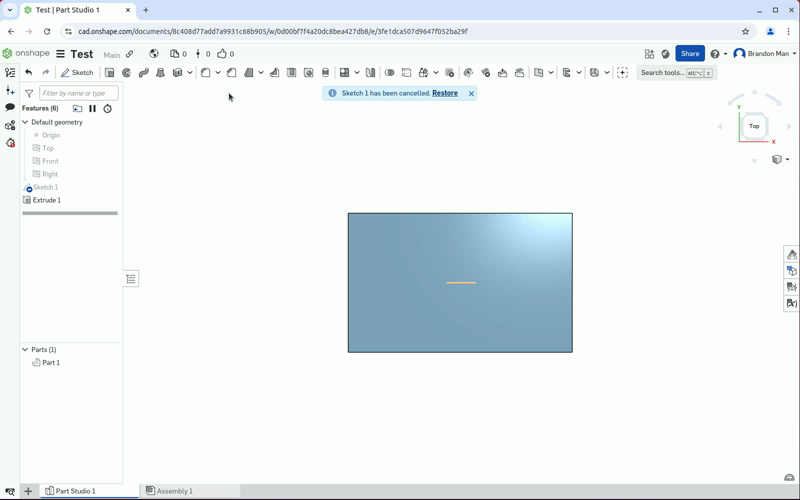
mouse_move(541, 75)
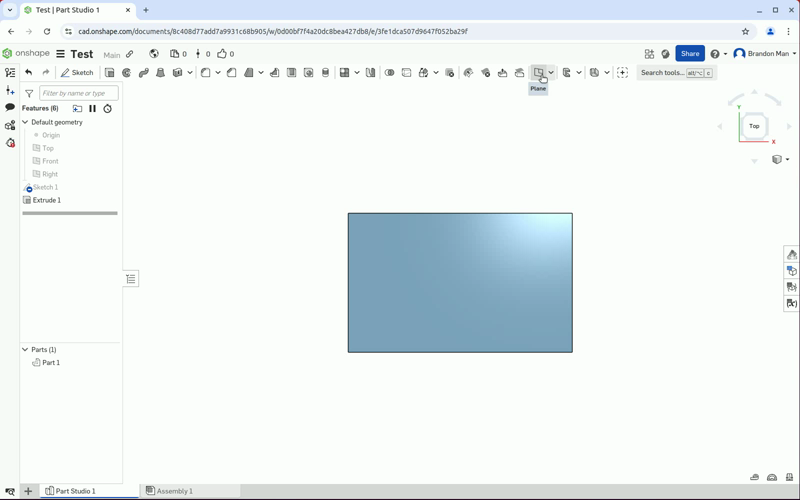
click(541, 75)
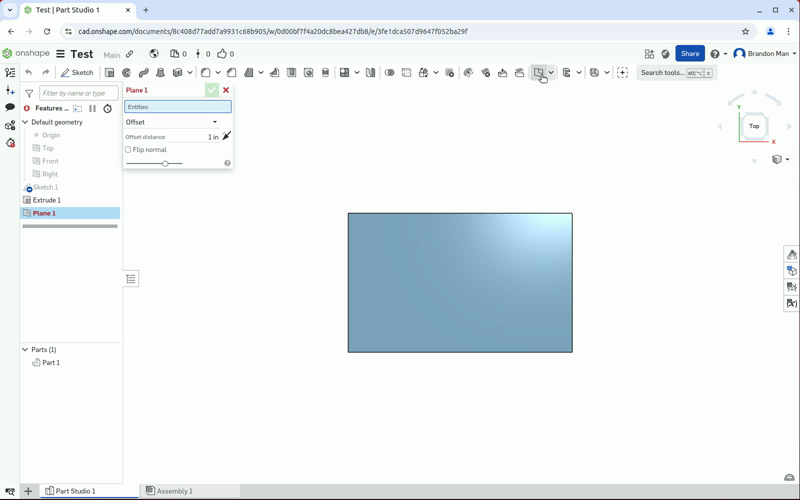
mouse_move(73, 150)
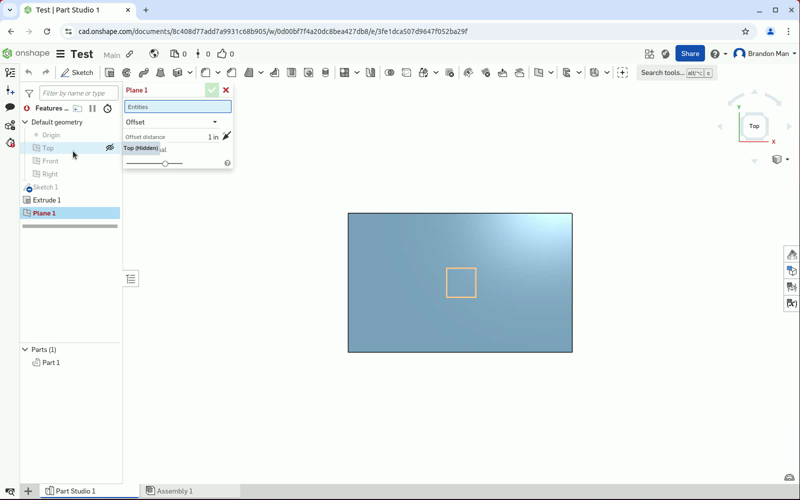
click(73, 150)
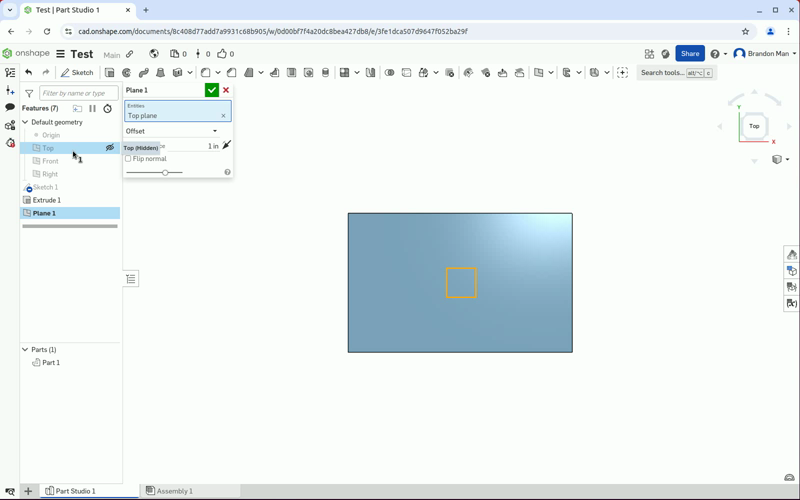
key(tab, 2)
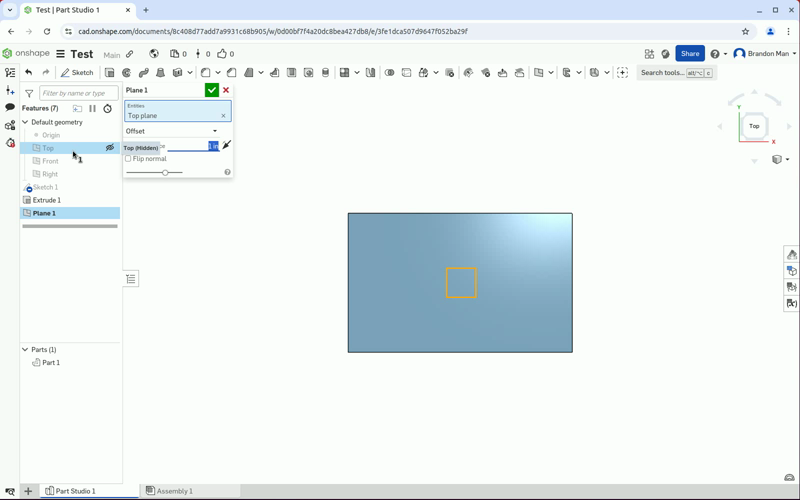
text(1.202)
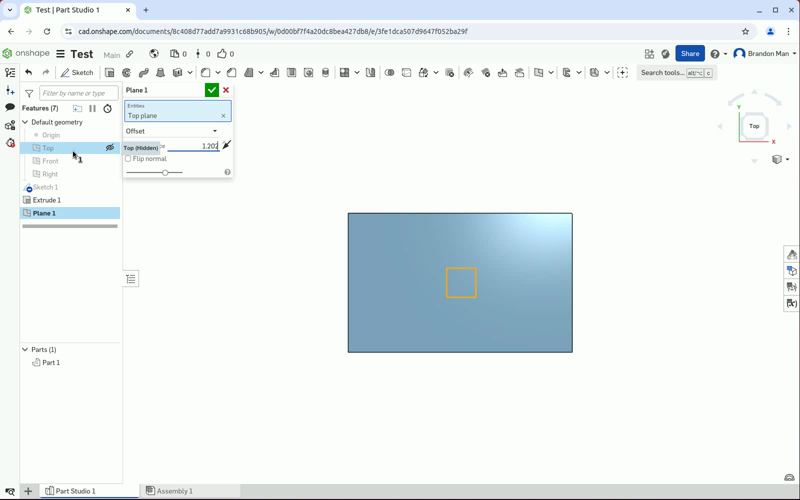
key(enter, 2)
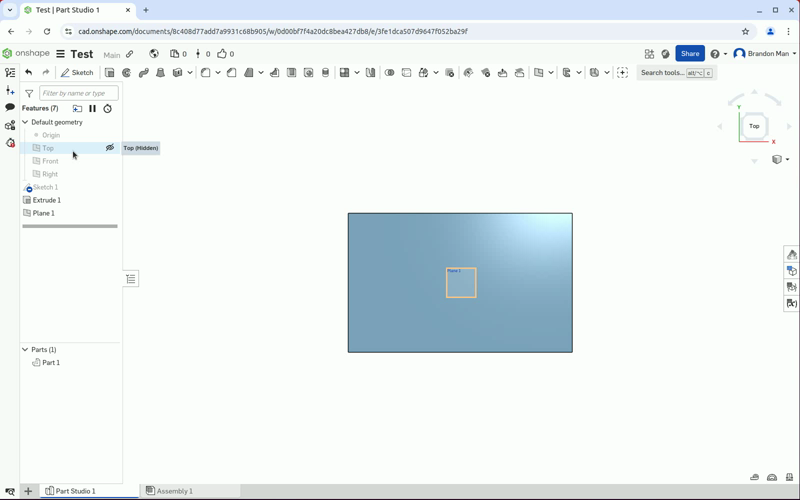
key(shift+s)
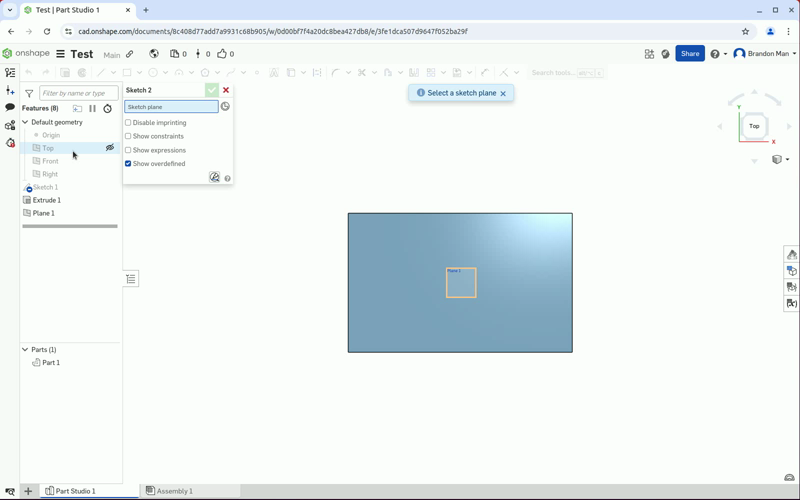
mouse_move(73, 215)
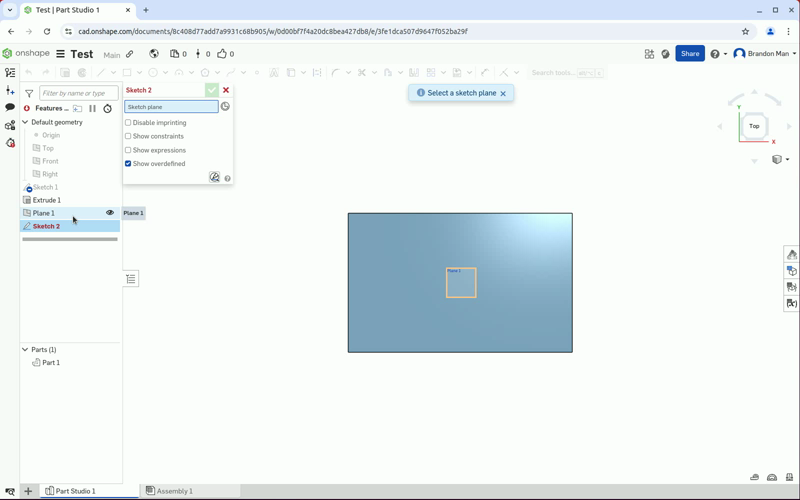
click(73, 215)
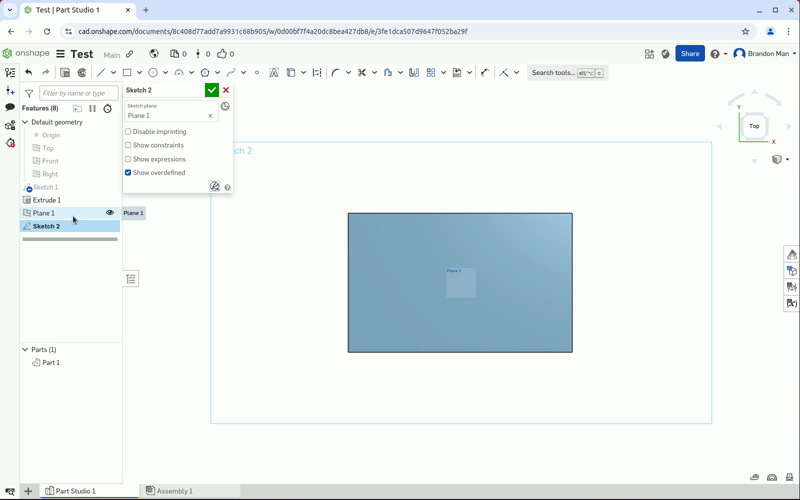
mouse_move(73, 352)
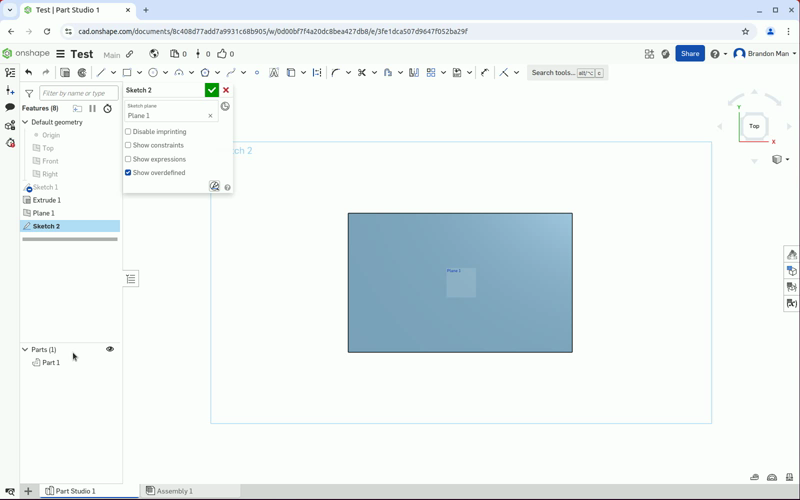
key(y)
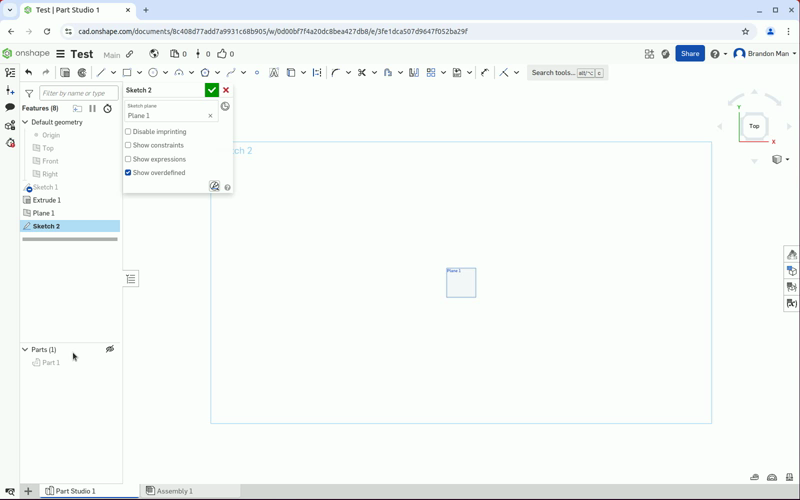
key(l)
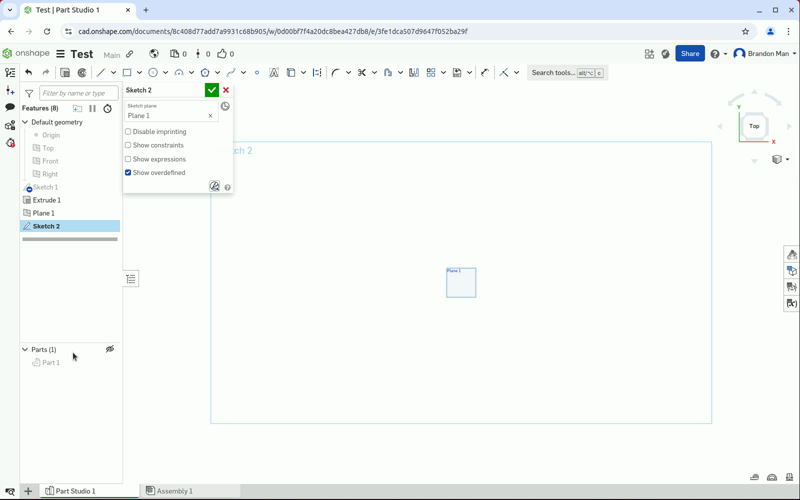
key_down(shift)
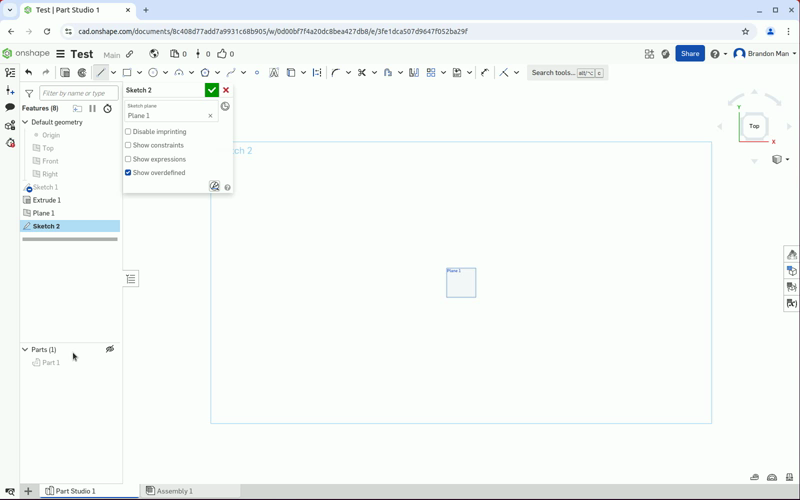
mouse_move(355, 345)
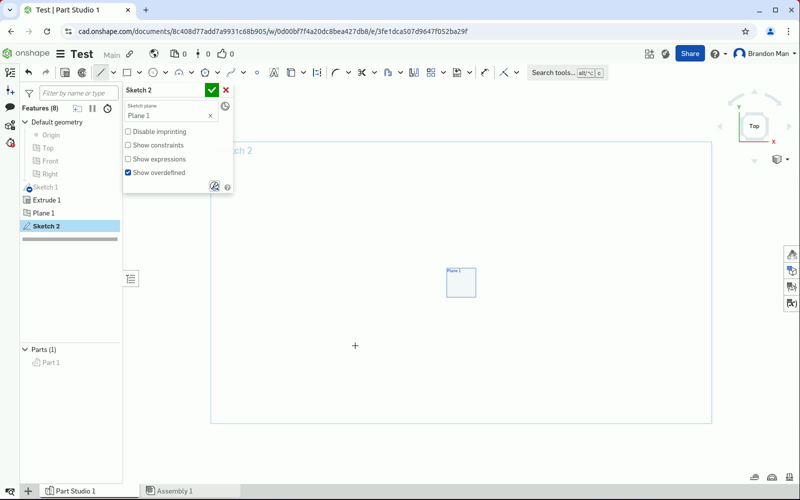
click(355, 345)
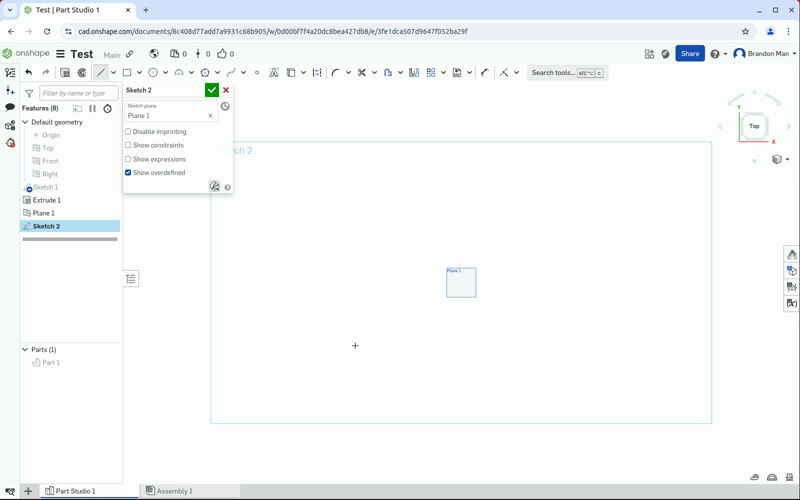
key_up(shift)
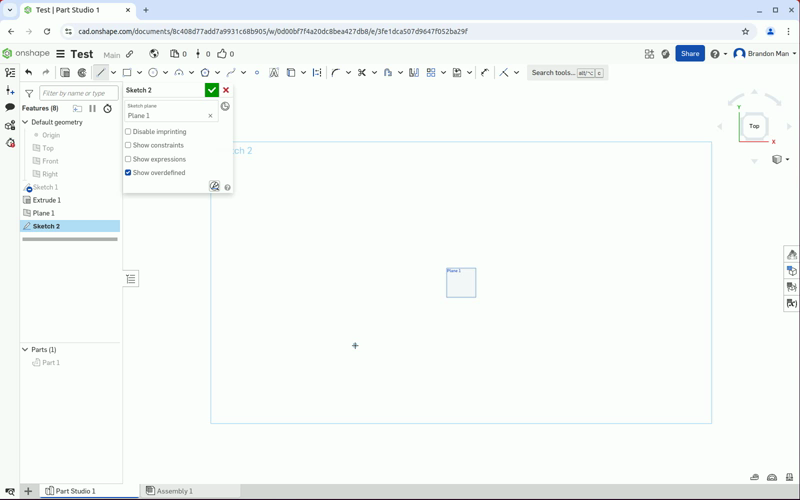
key_down(shift)
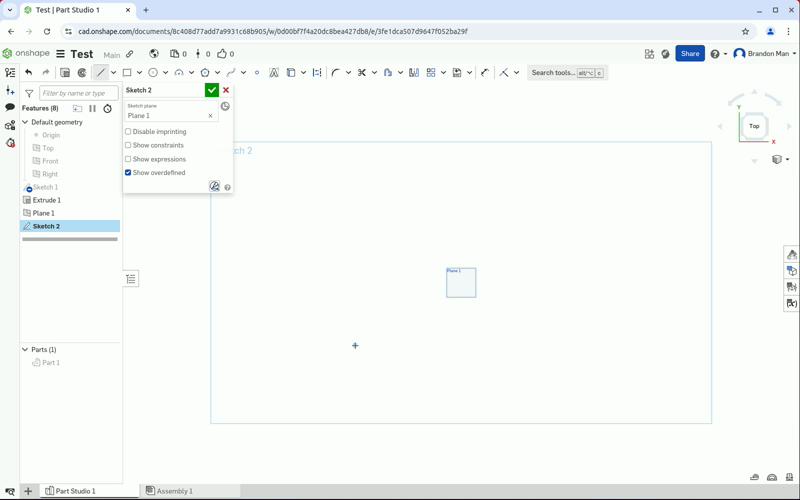
mouse_move(565, 345)
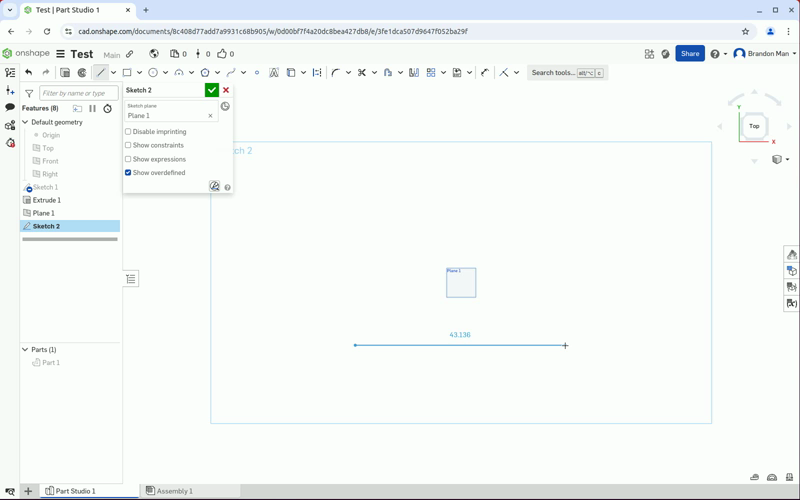
click(565, 345)
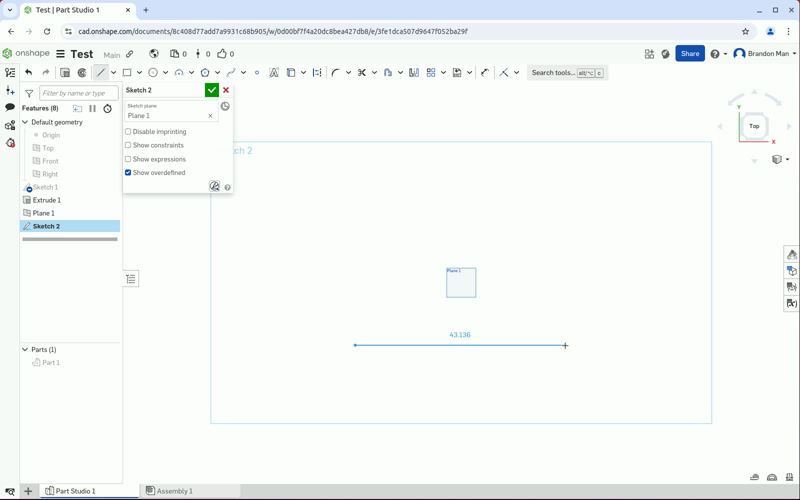
key_up(shift)
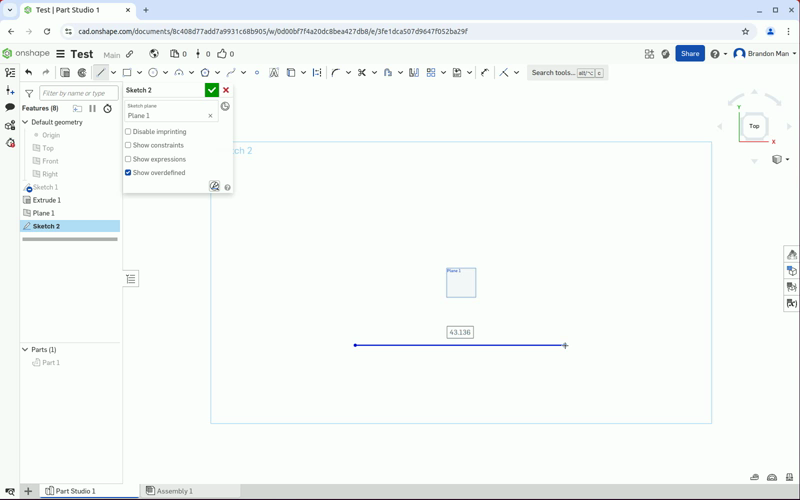
key_down(shift)
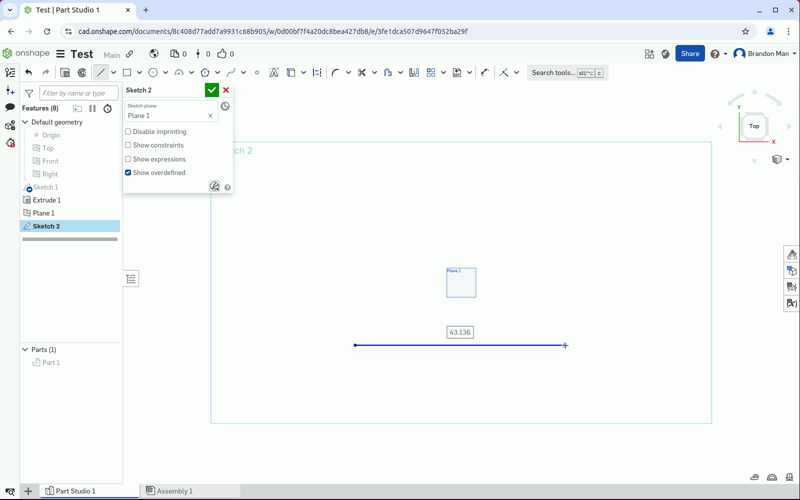
mouse_move(565, 221)
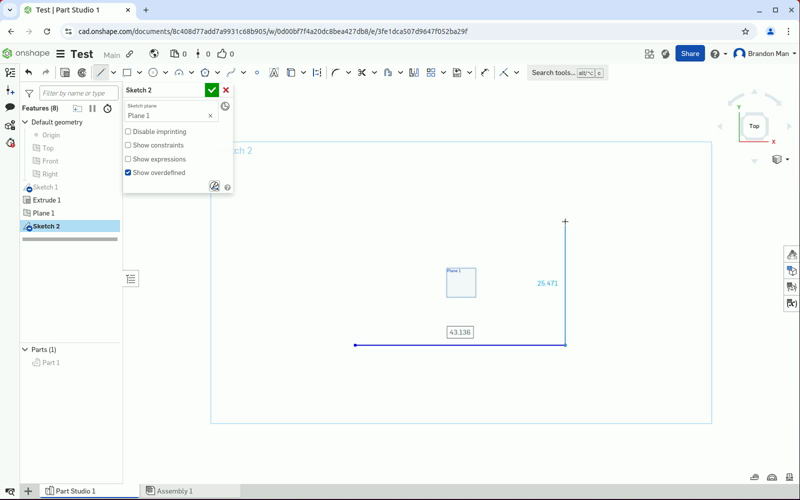
click(565, 221)
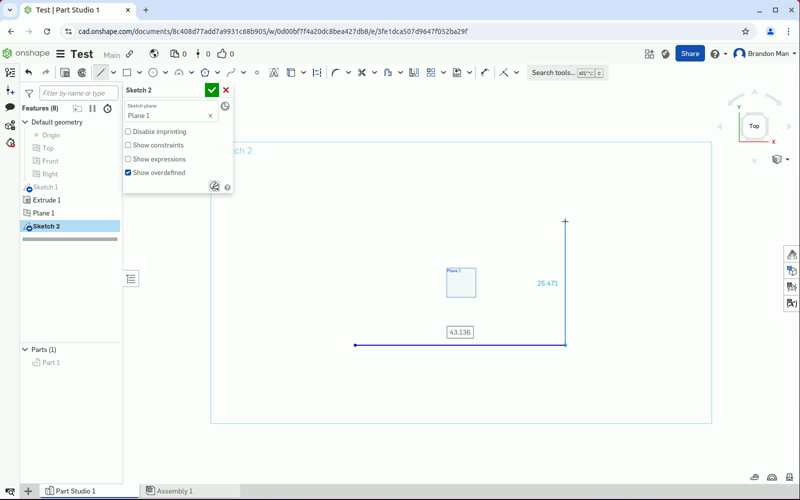
key_up(shift)
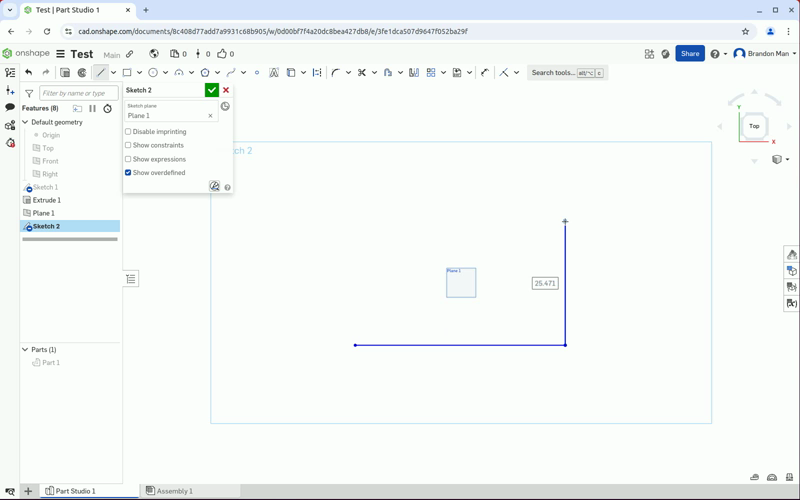
key_down(shift)
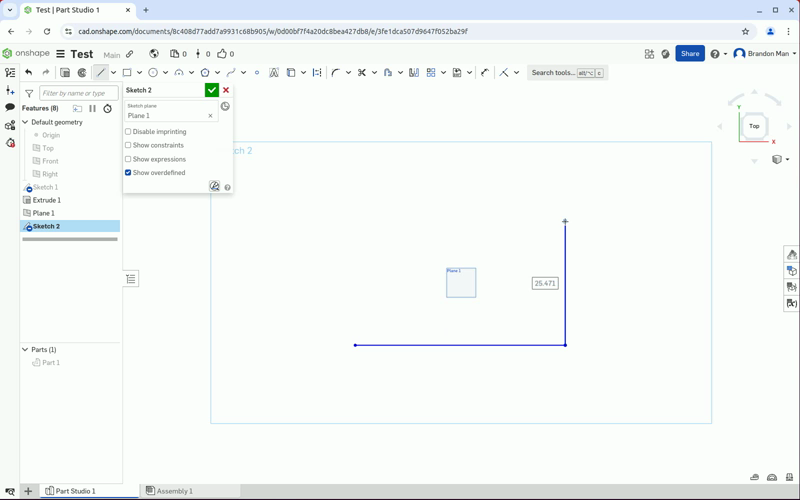
mouse_move(355, 221)
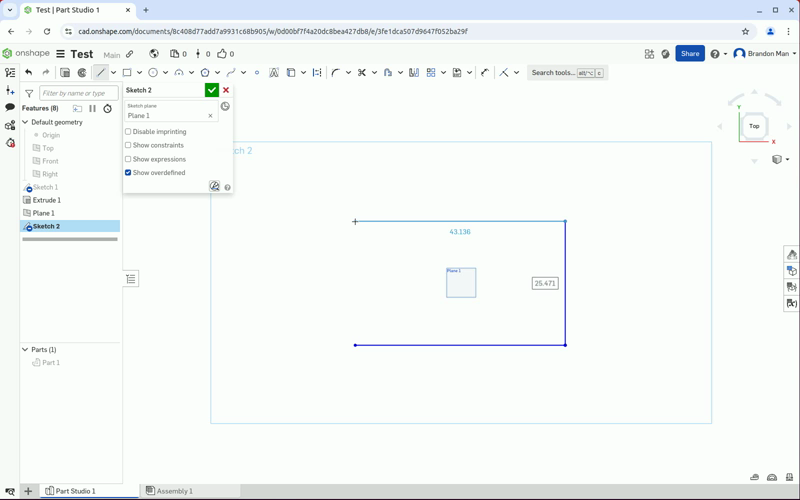
click(355, 221)
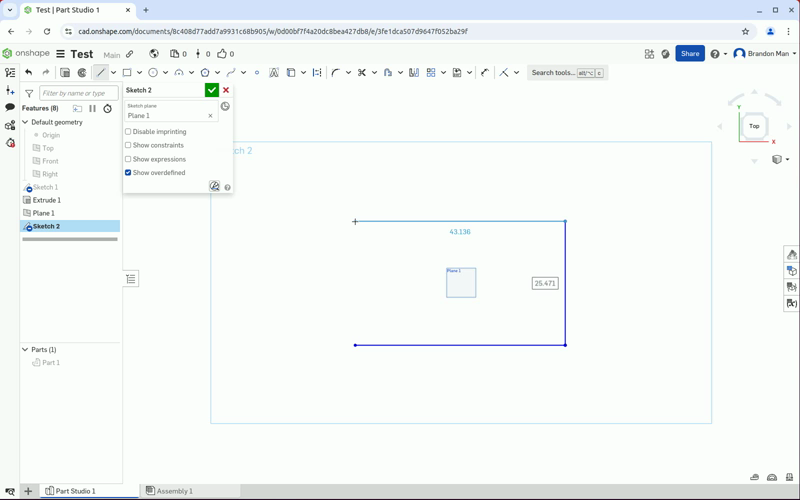
key_up(shift)
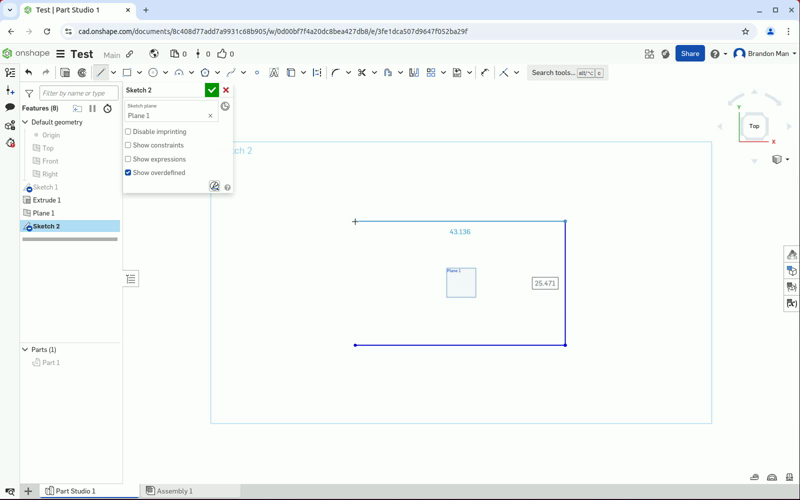
key_down(shift)
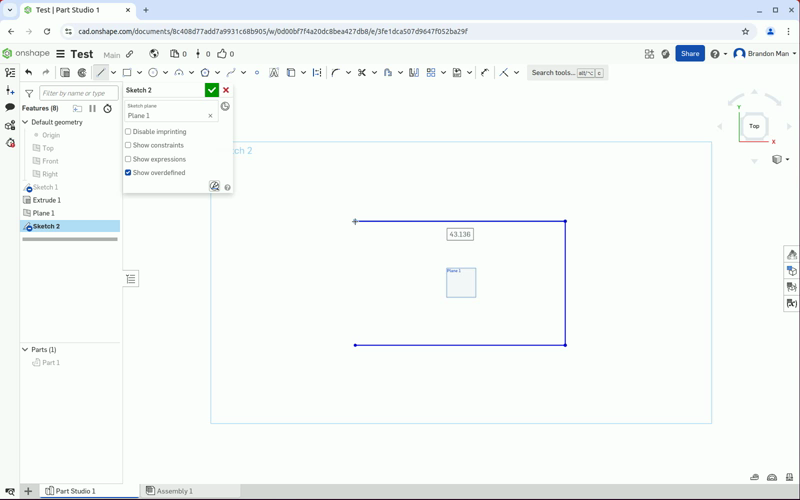
mouse_move(355, 345)
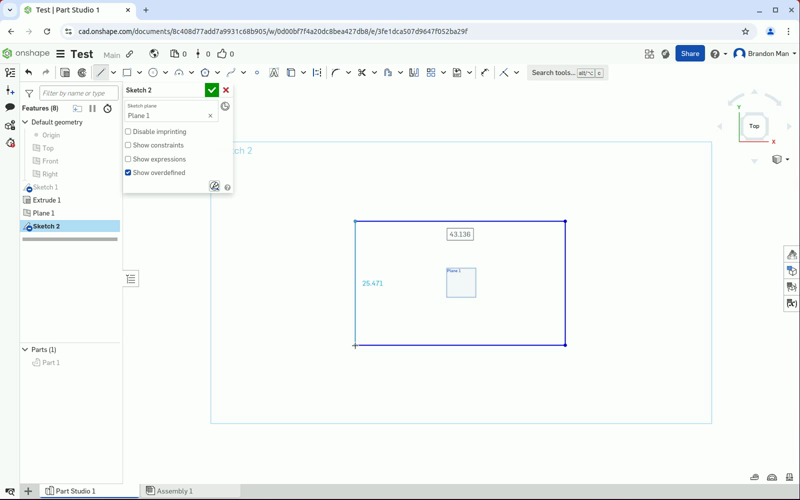
key_up(shift)
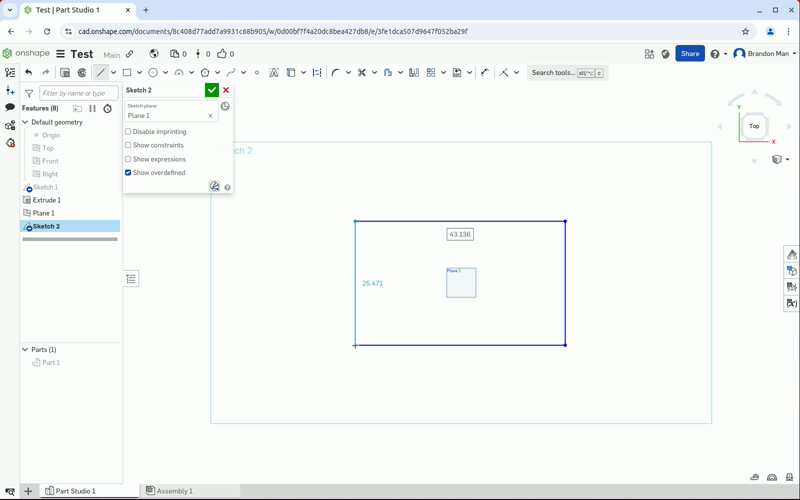
click(355, 345)
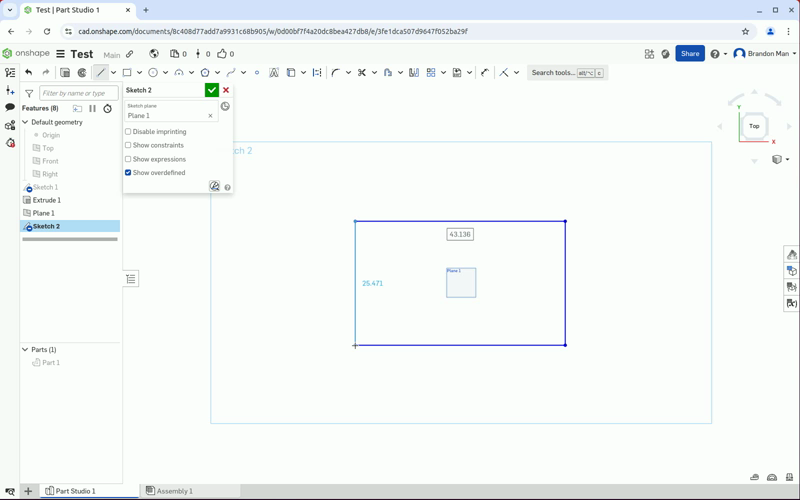
key(esc)
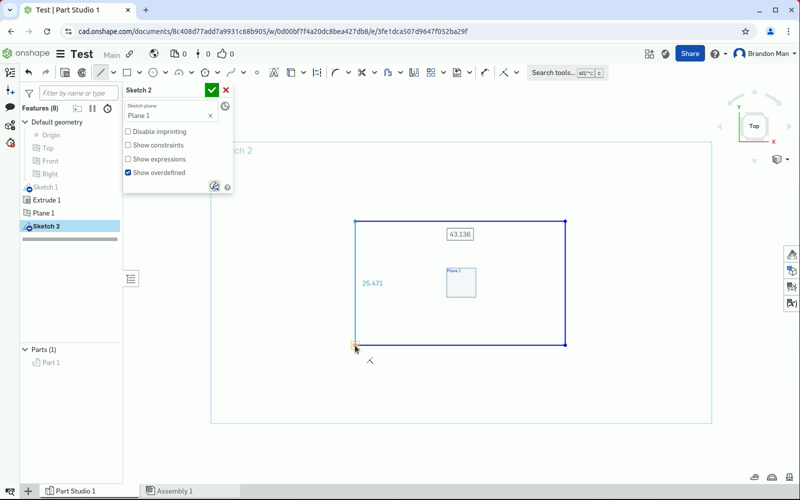
mouse_move(419, 264)
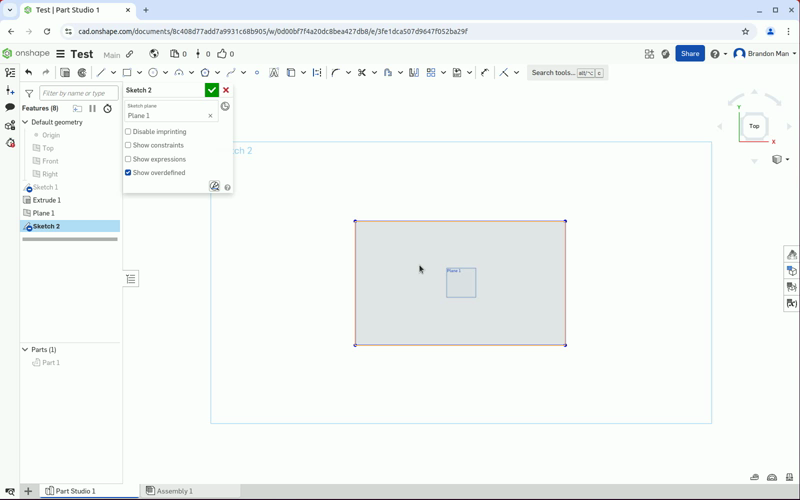
click(419, 264)
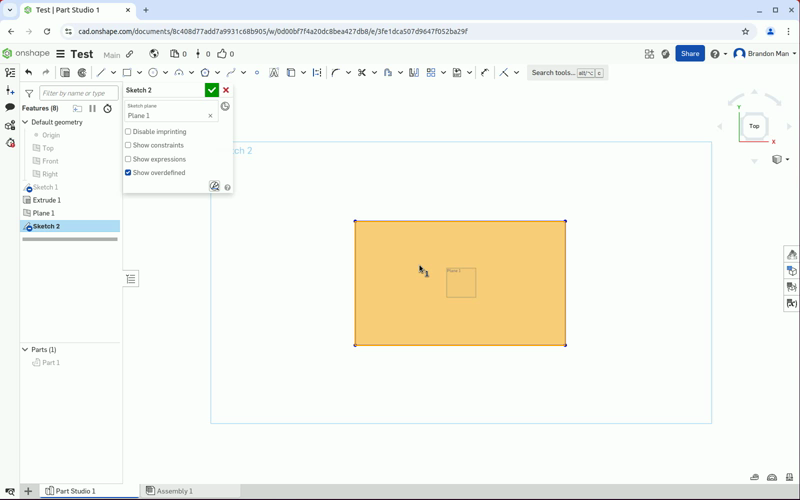
mouse_move(73, 352)
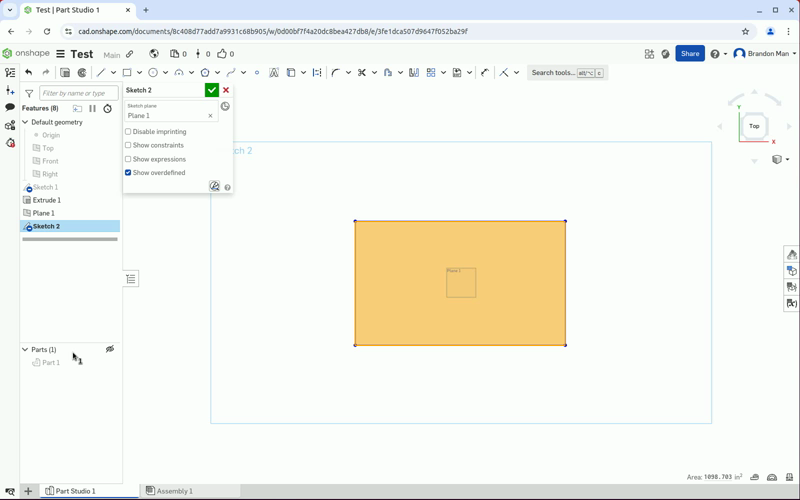
key(shift+y)
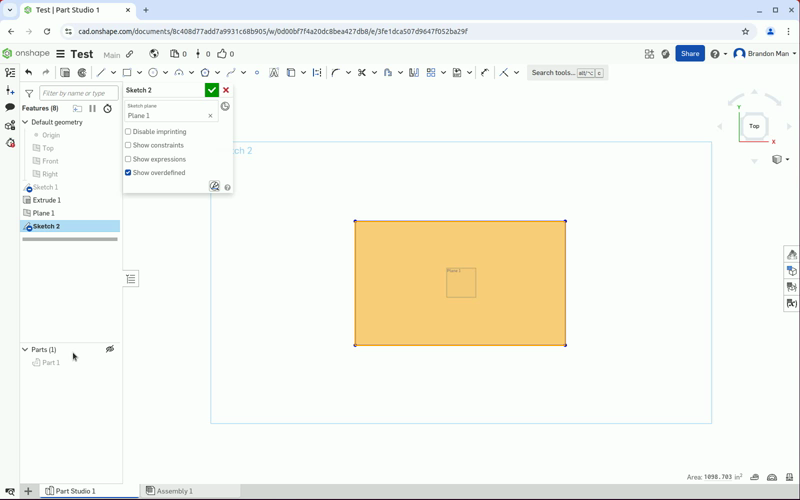
key(shift+e)
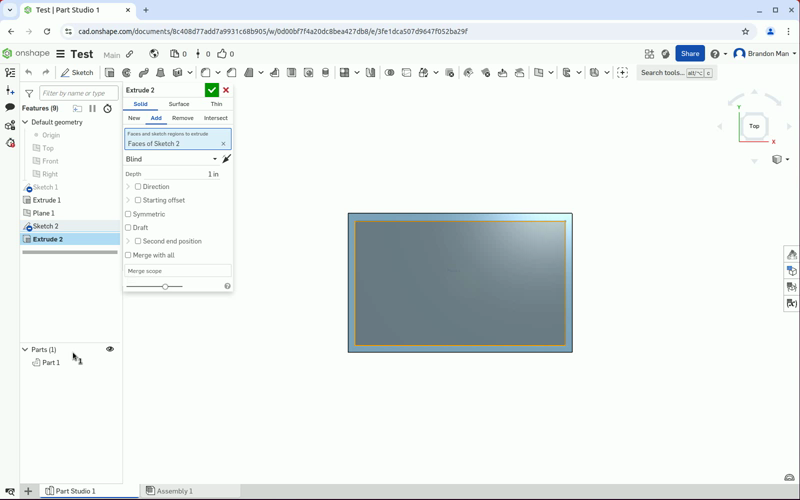
mouse_move(143, 106)
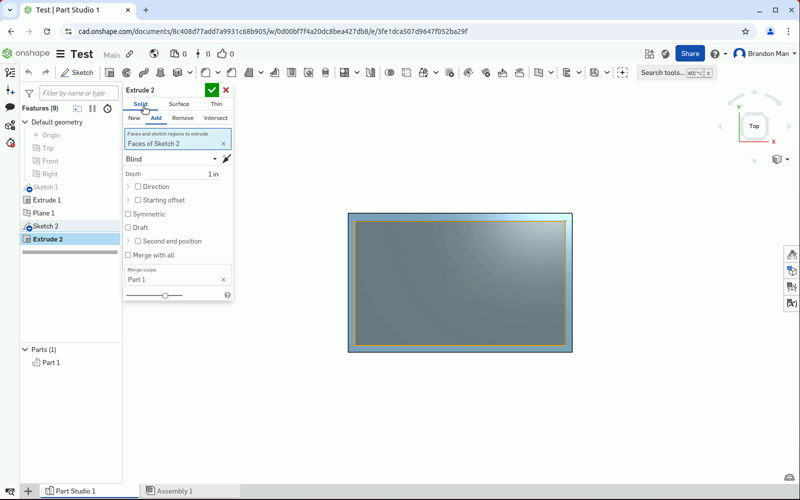
click(143, 106)
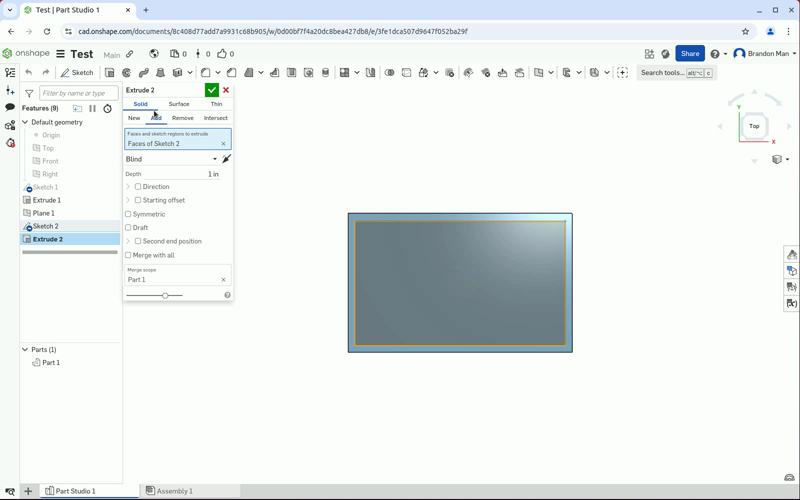
mouse_move(186, 120)
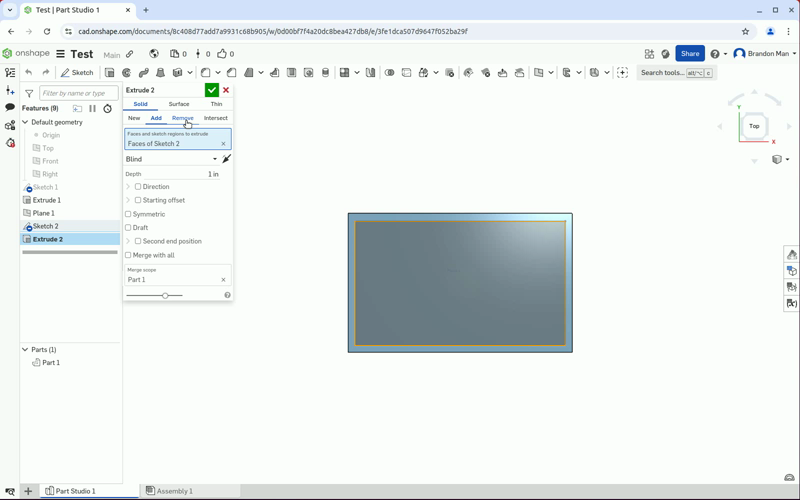
click(186, 120)
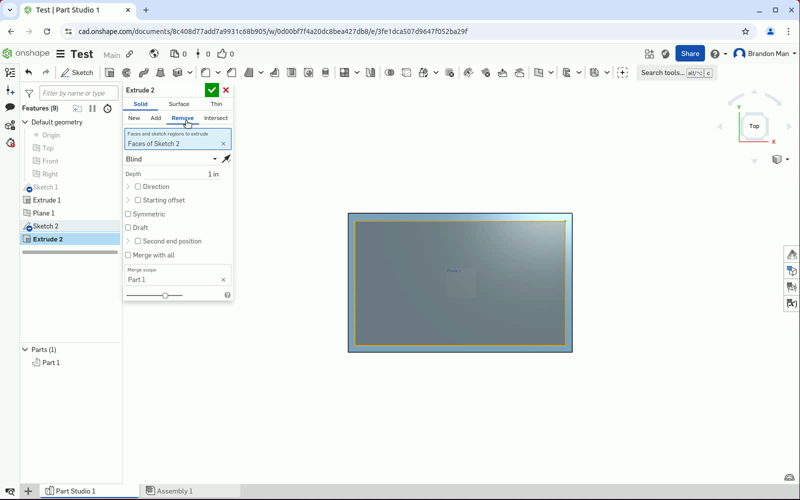
key(tab, 4)
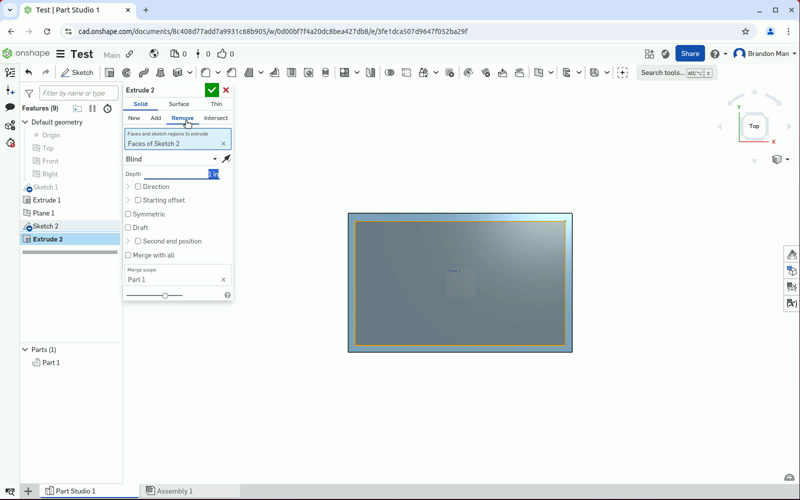
text(0.241)
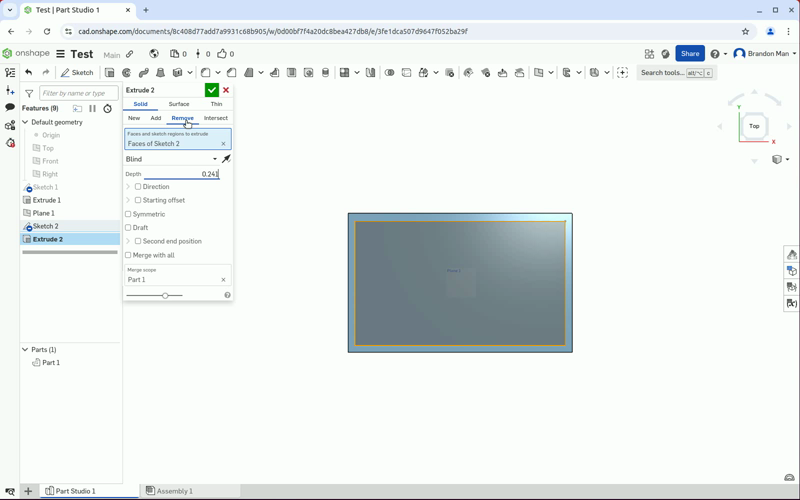
key(tab, 6)
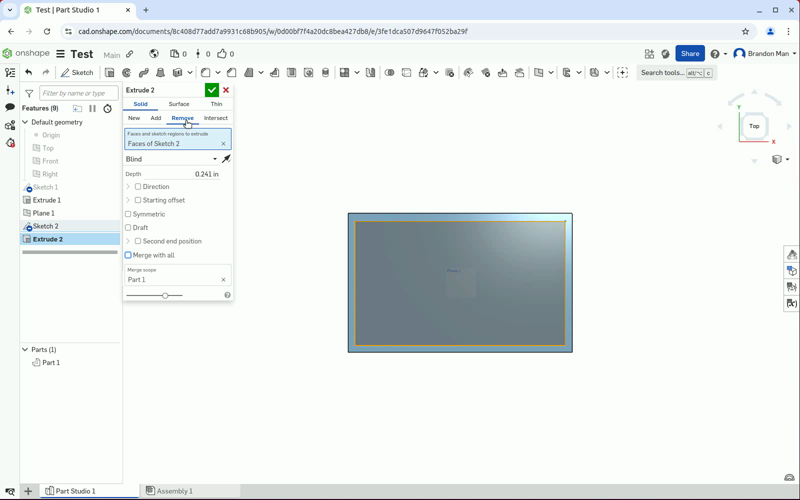
key(space)
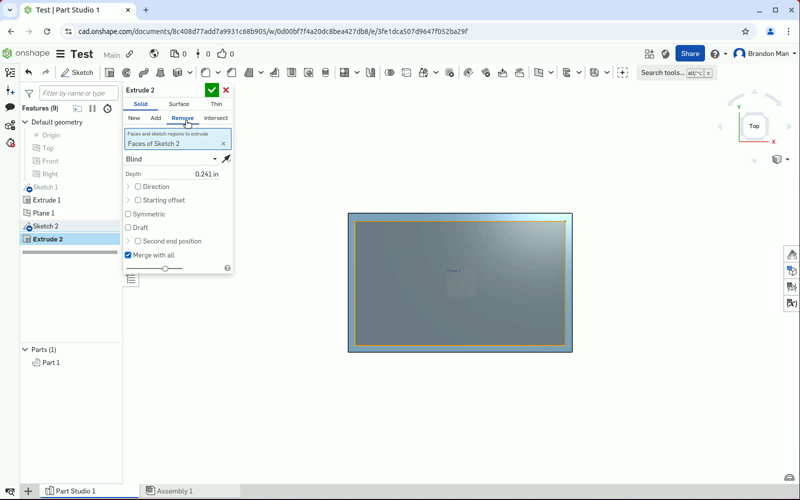
key(enter)
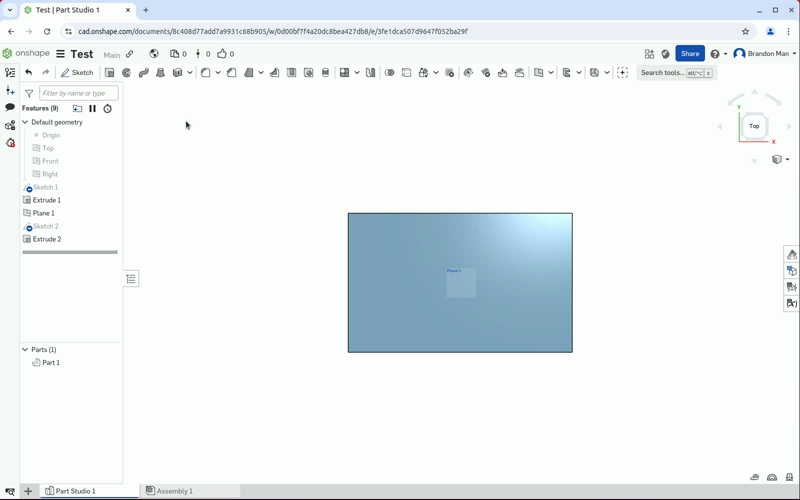
key(shift+h)
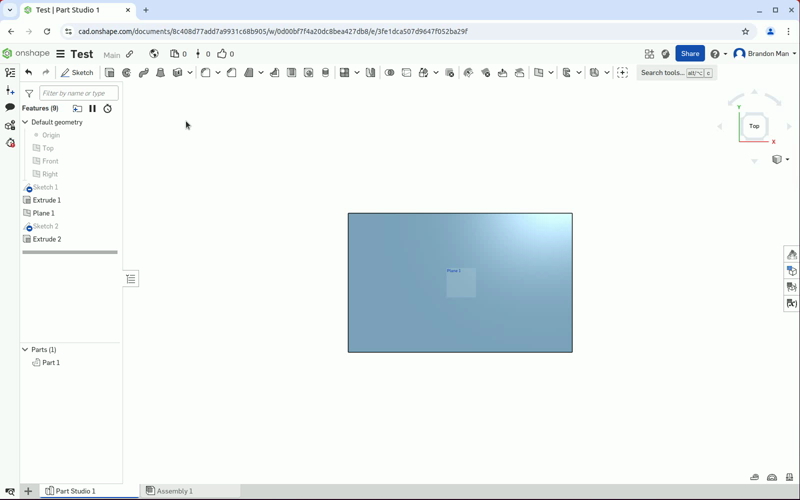
key(shift+h)
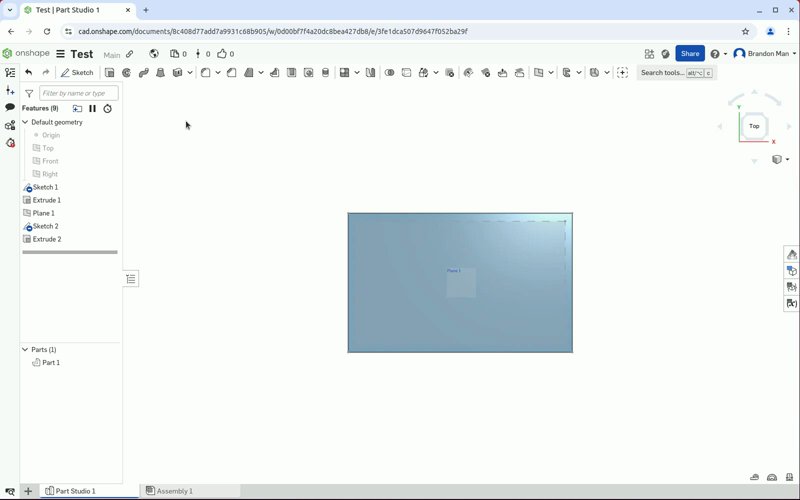
key(shift+7)
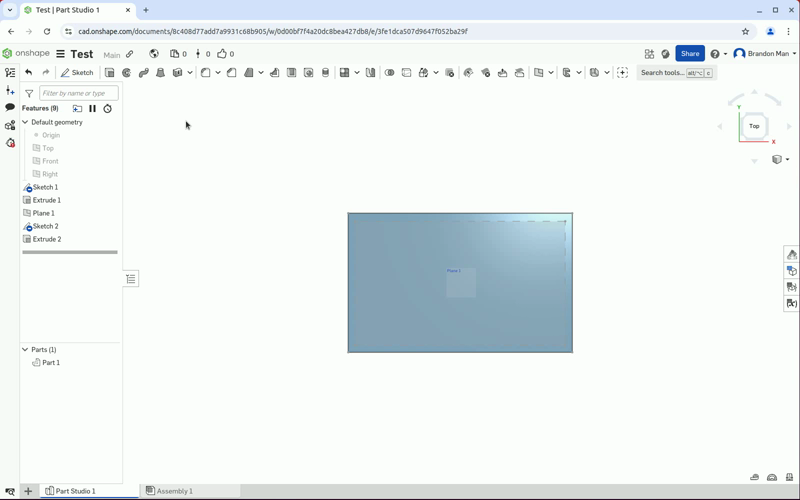
key(up, 3)
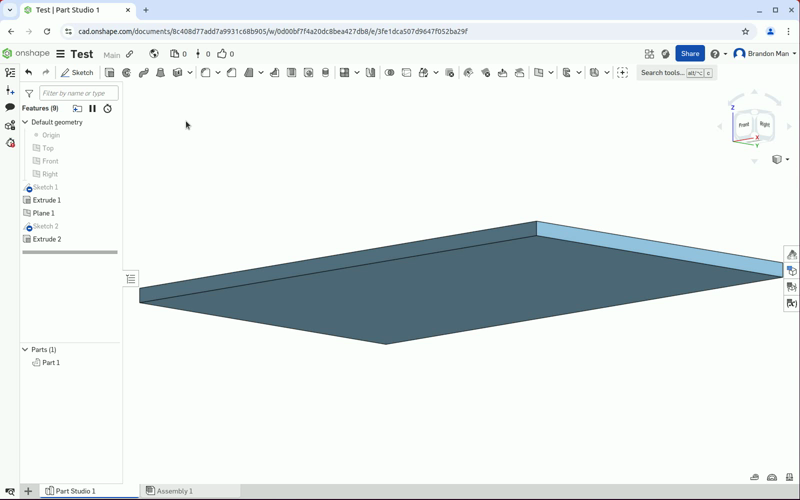
key(left, 3)
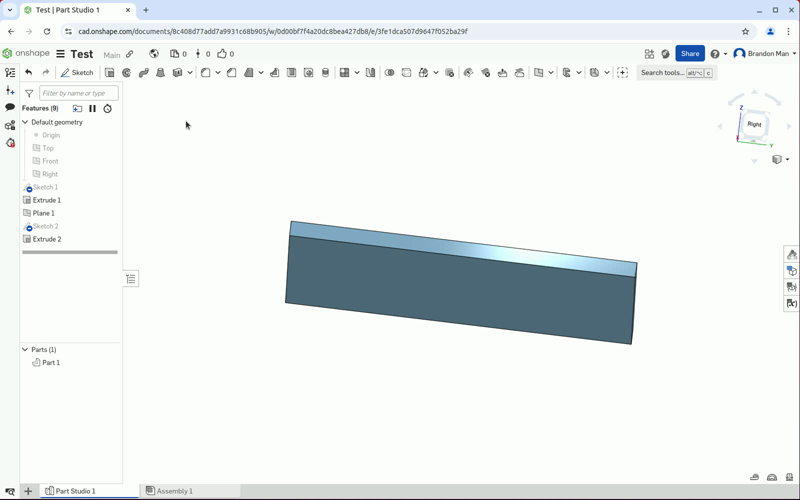
key(right, 3)
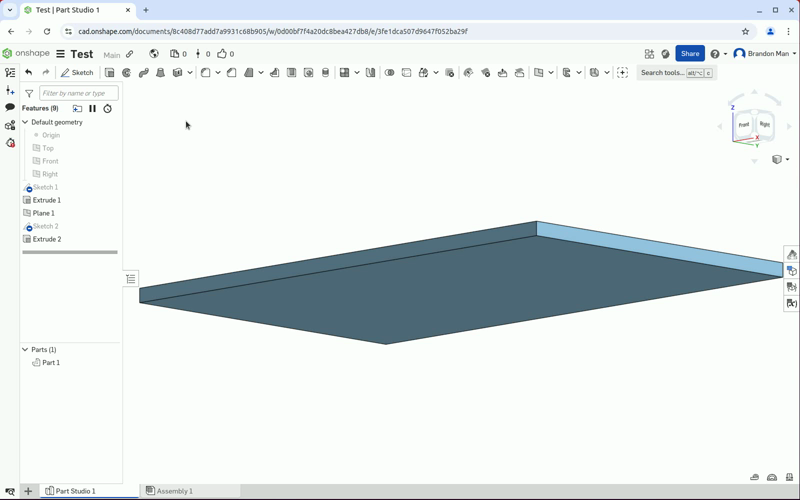
key(down, 3)
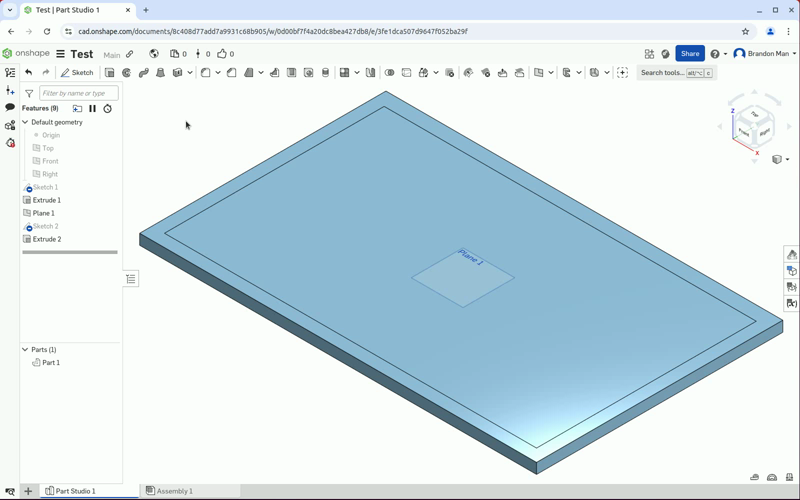
mouse_move(73, 189)
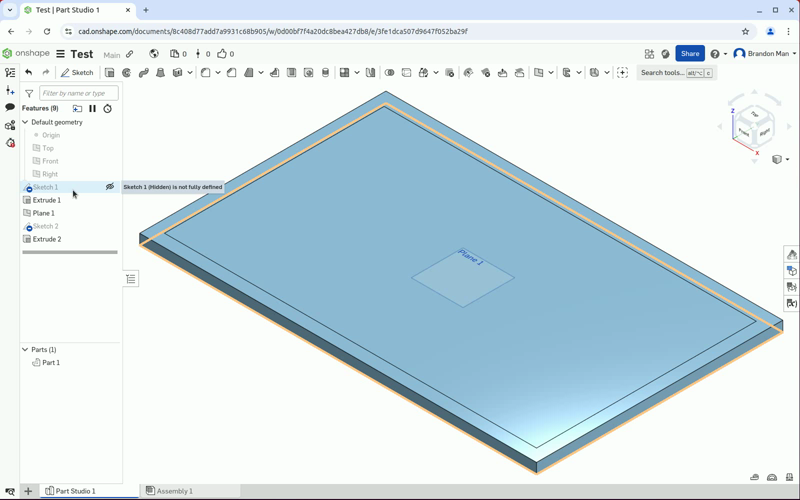
click(73, 189)